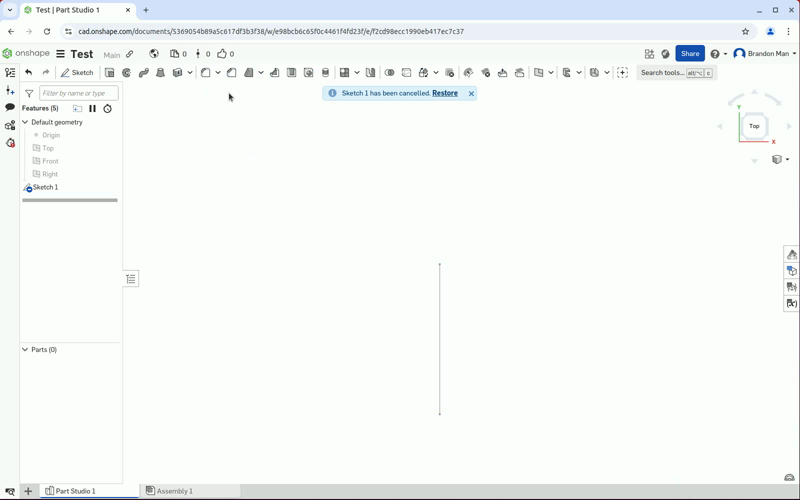
key(shift+h)
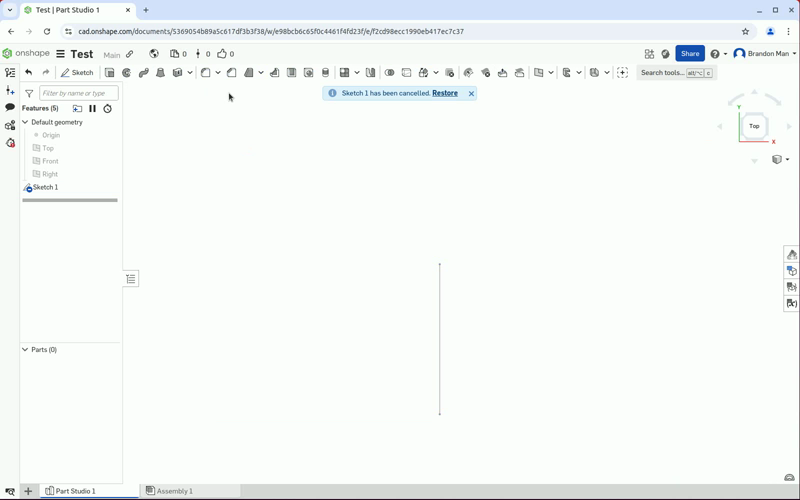
key(shift+s)
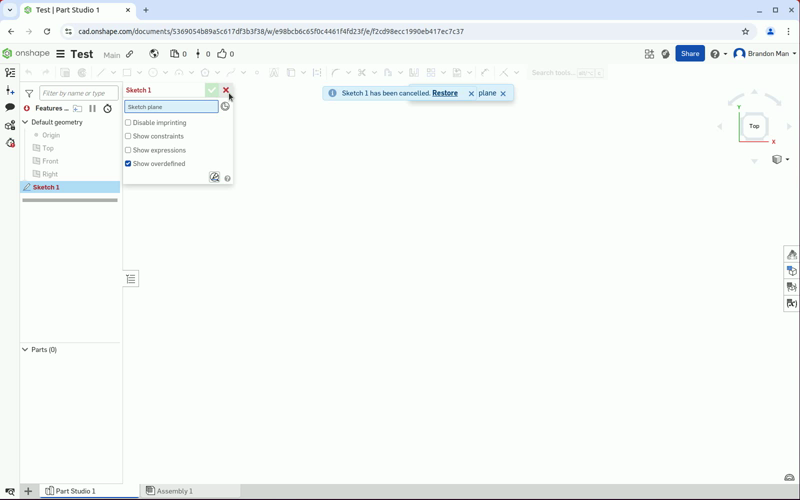
mouse_move(73, 150)
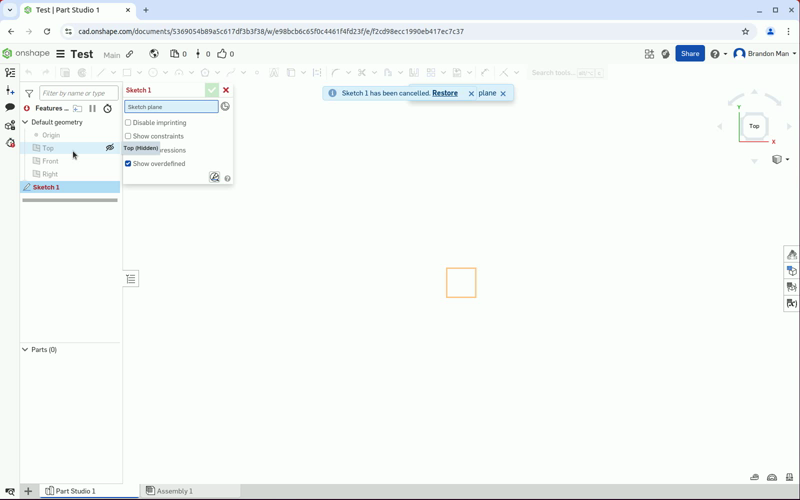
click(73, 150)
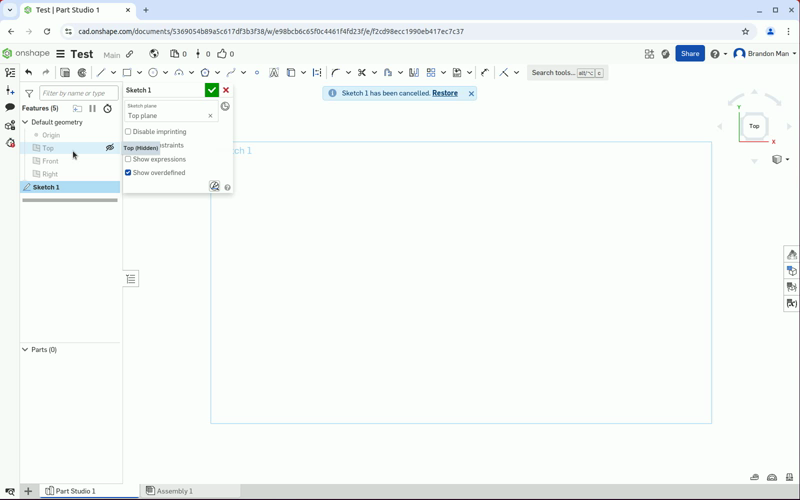
mouse_move(73, 352)
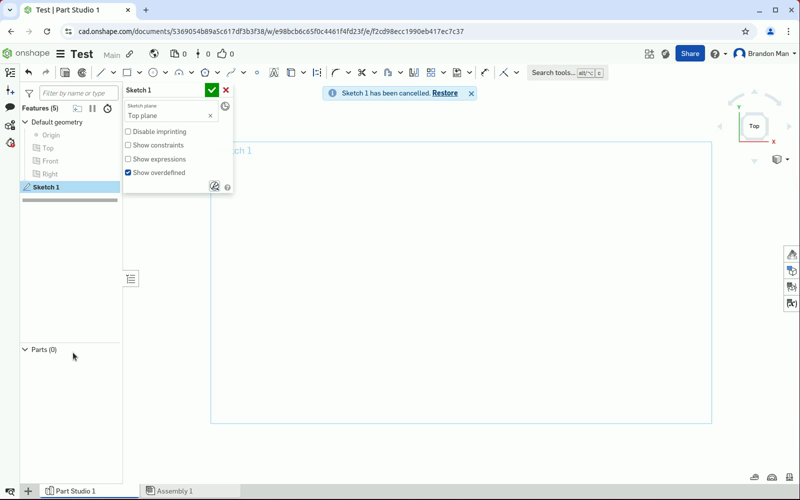
key(y)
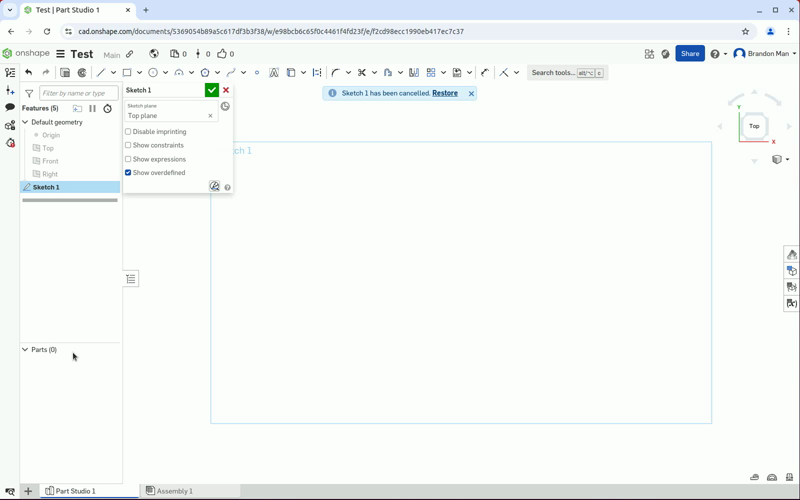
key(c)
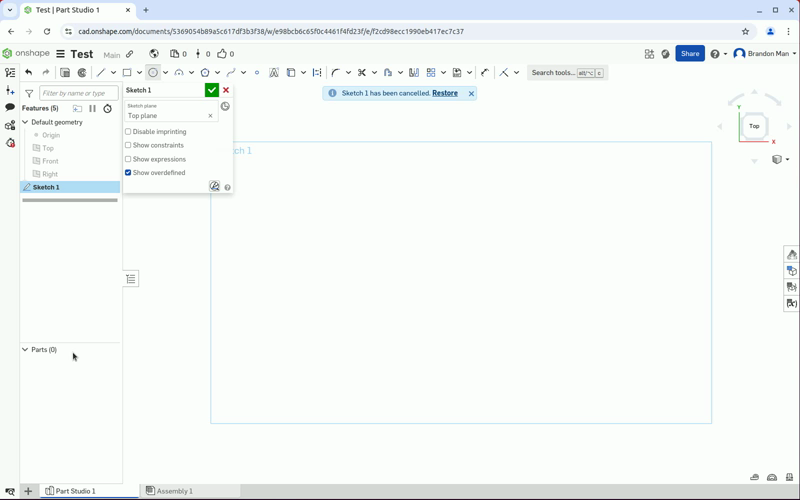
key_down(shift)
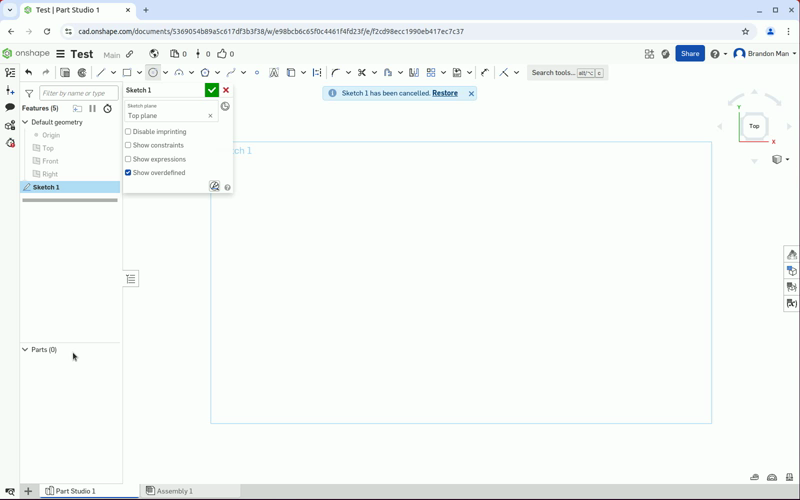
mouse_move(460, 282)
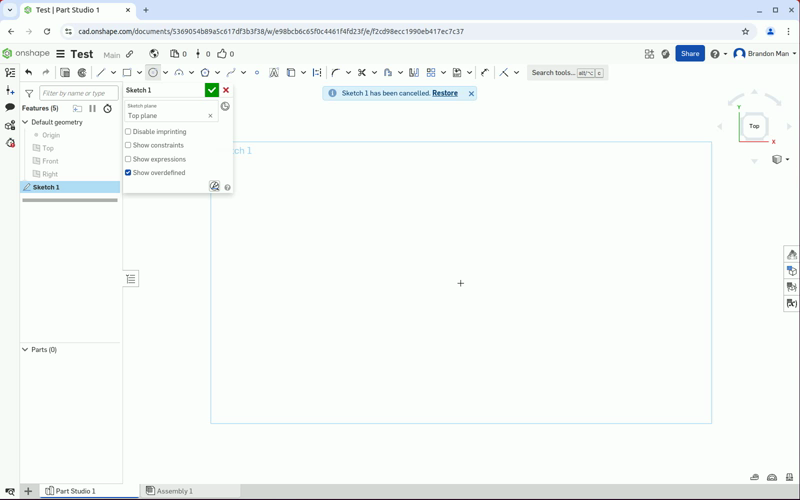
click(460, 282)
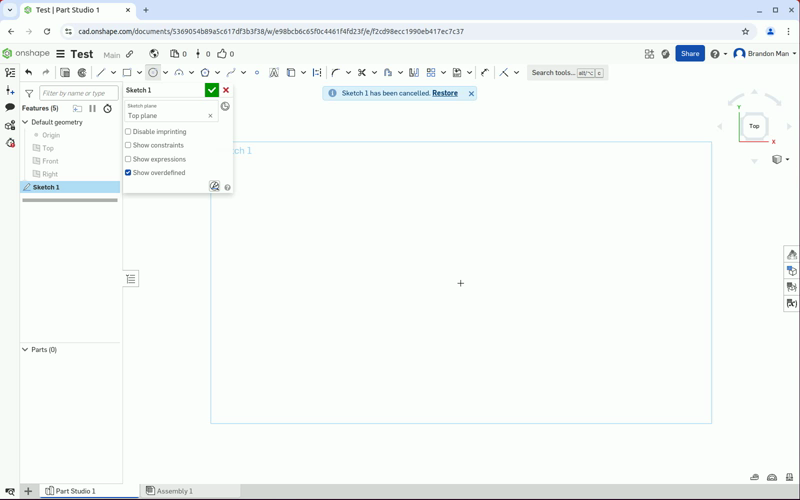
key_up(shift)
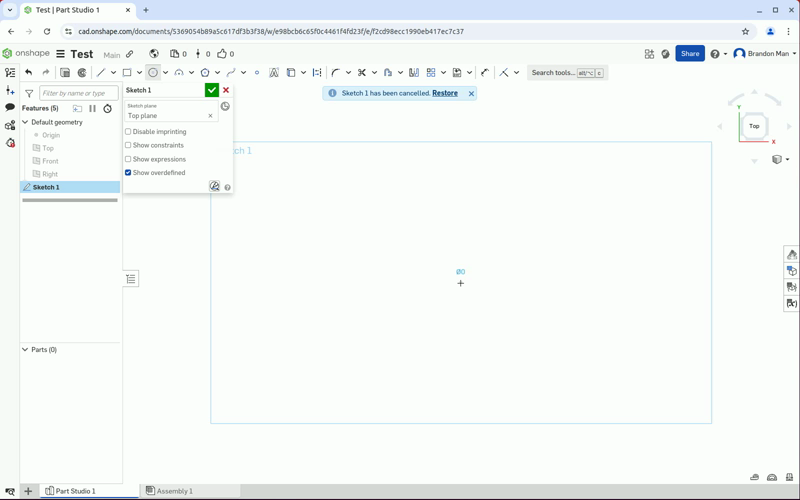
mouse_move(474, 282)
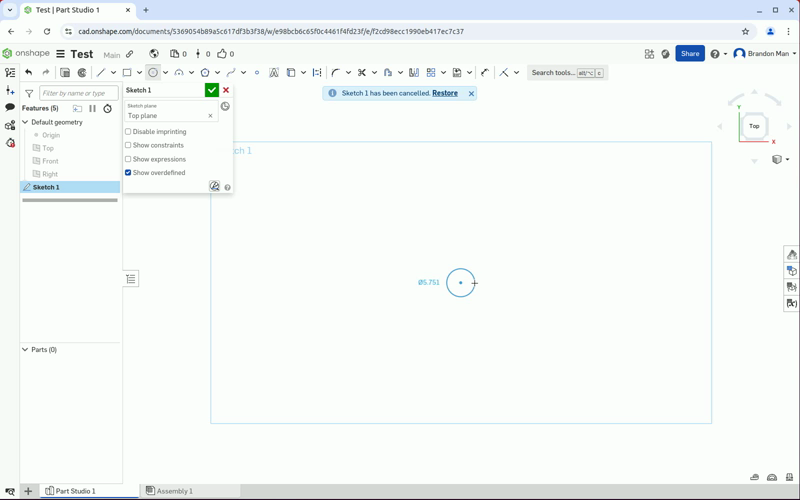
click(474, 282)
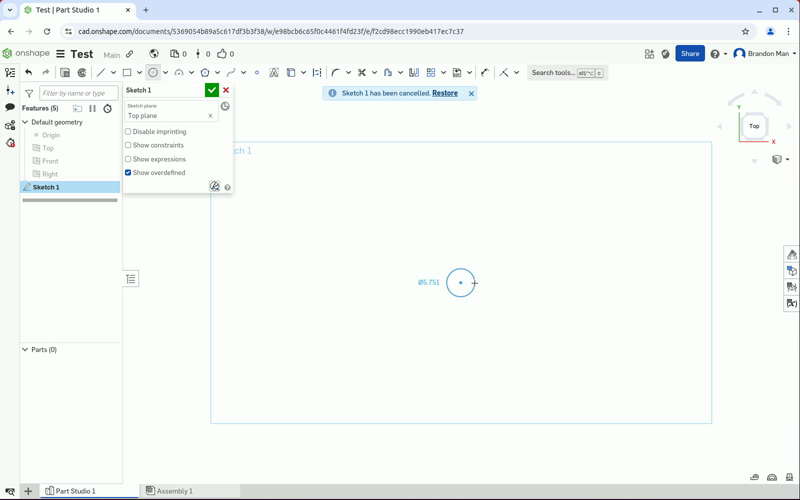
key(esc)
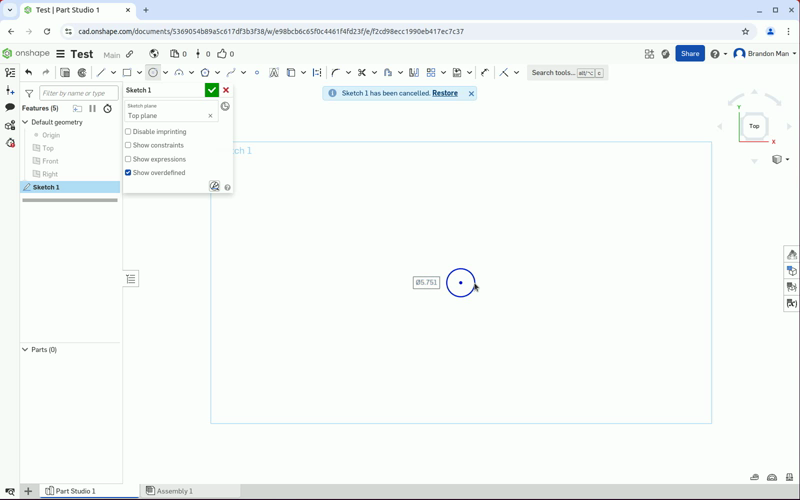
mouse_move(454, 276)
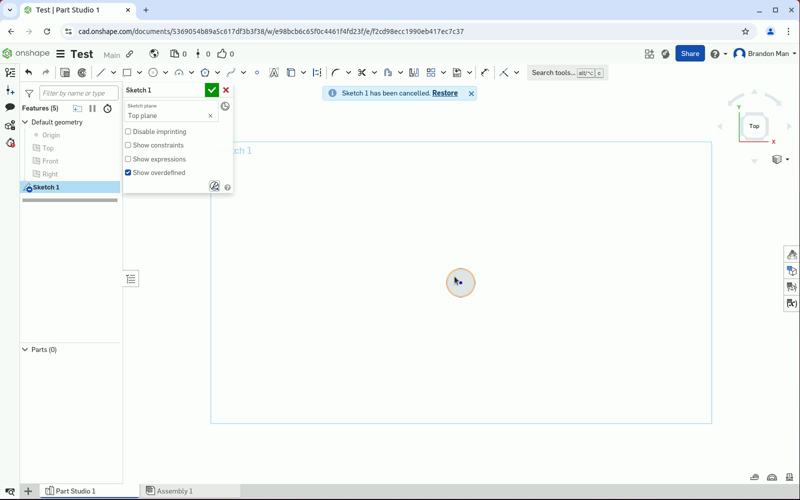
scroll(6)
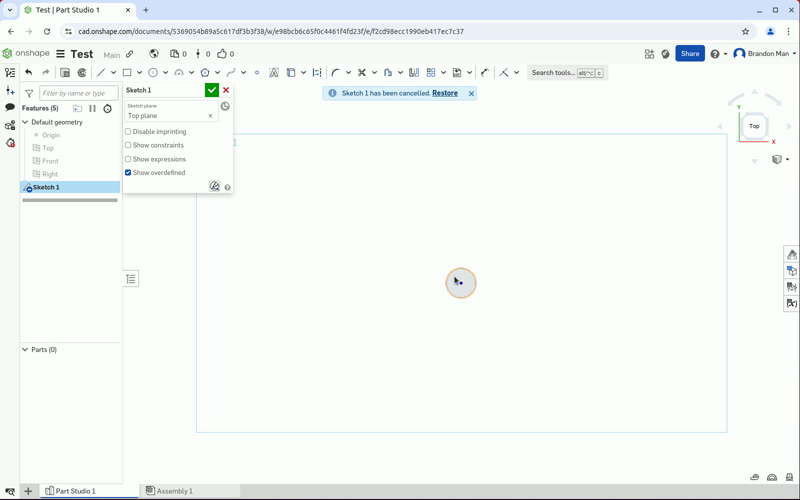
scroll(6)
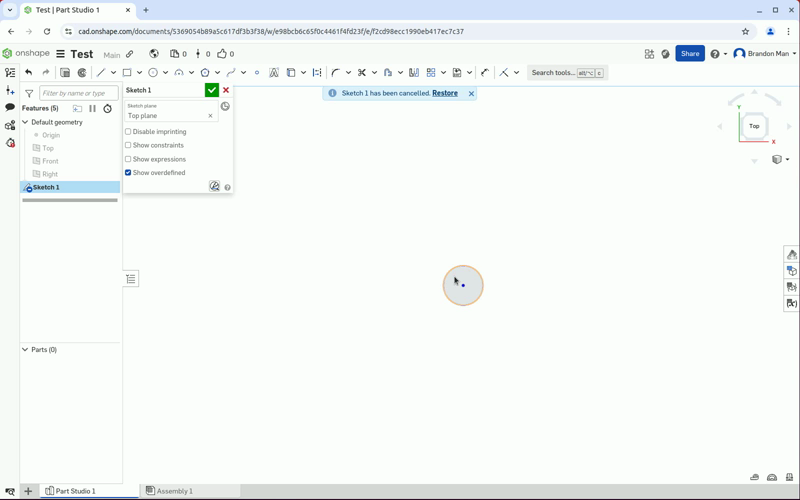
scroll(6)
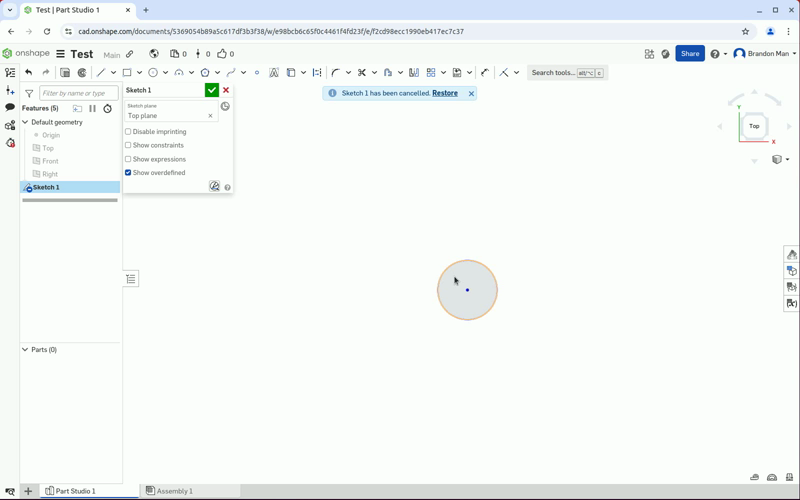
scroll(6)
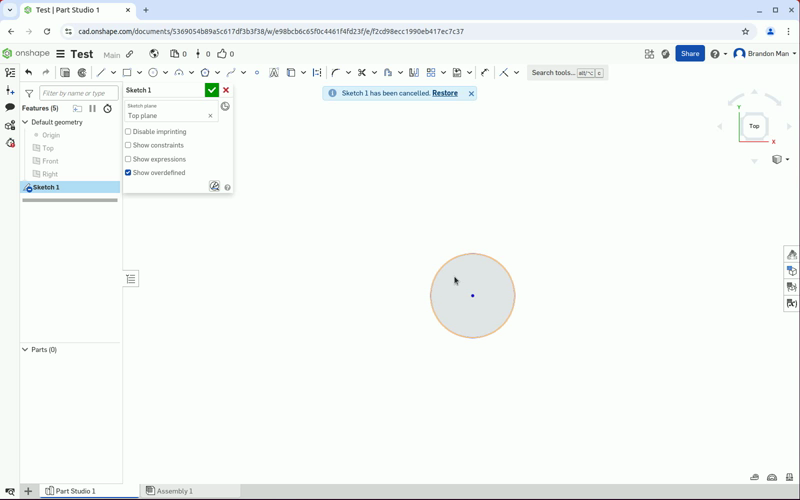
scroll(6)
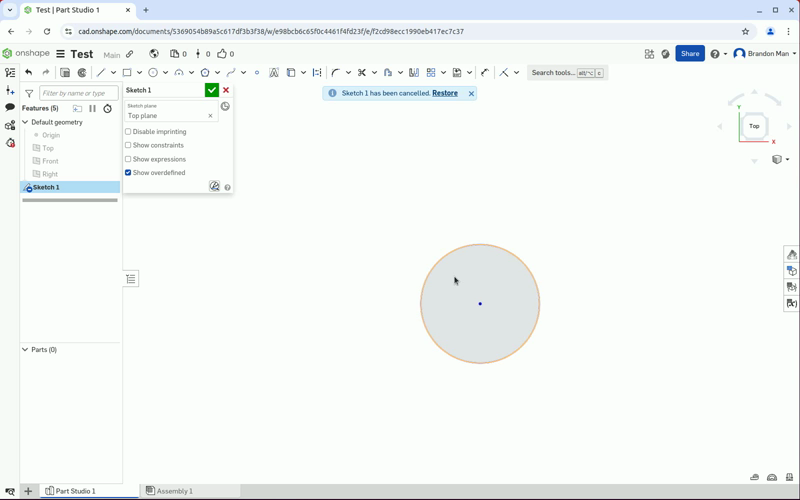
scroll(6)
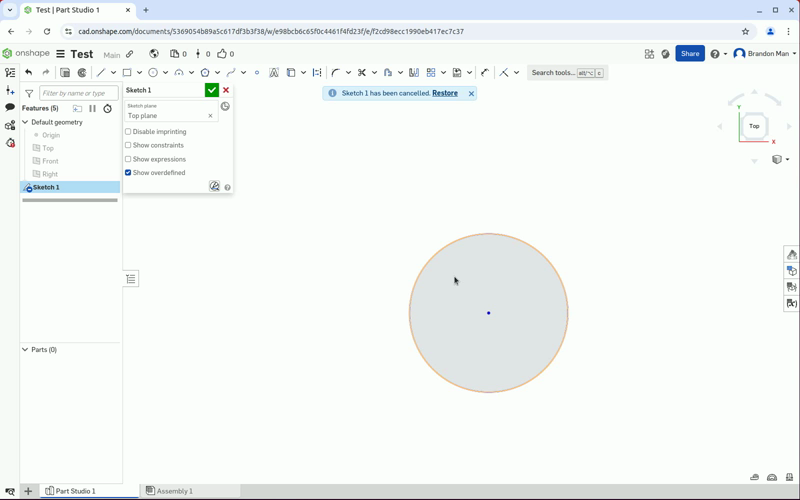
scroll(6)
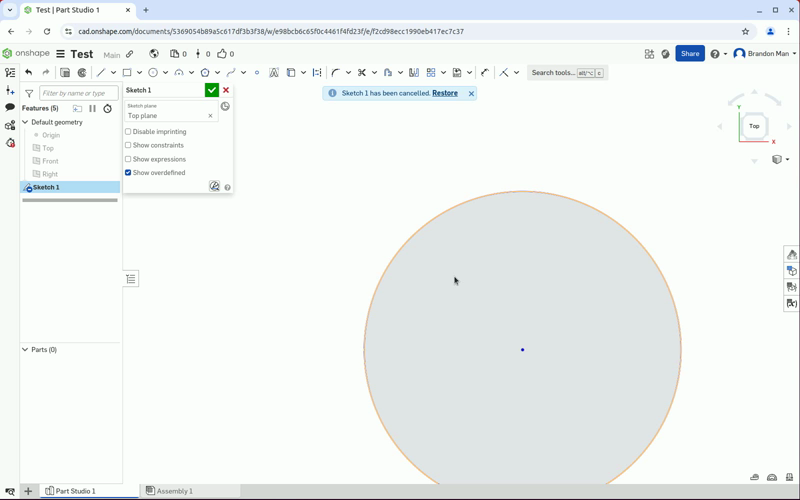
click(454, 276)
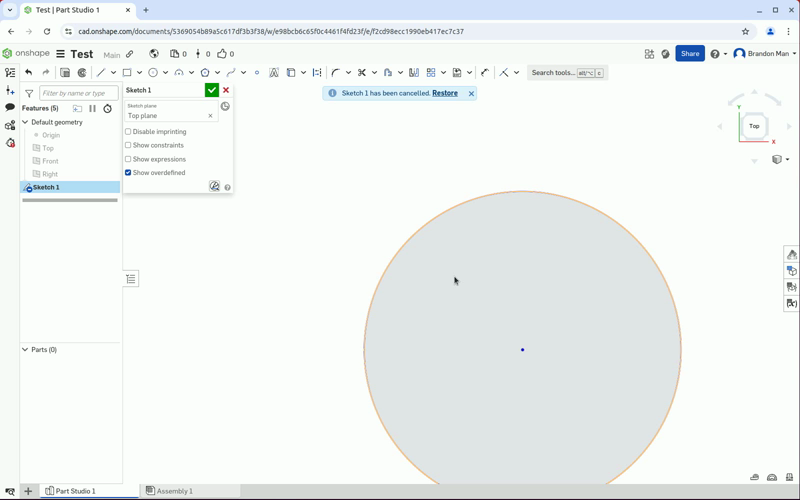
scroll(-6)
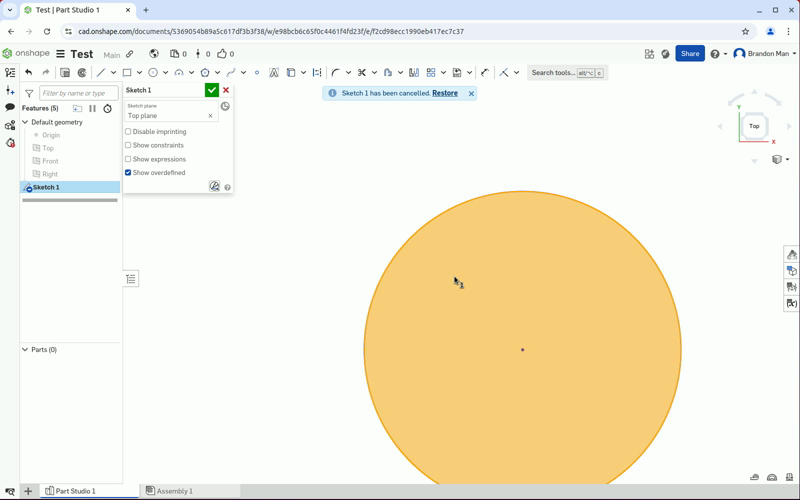
scroll(-6)
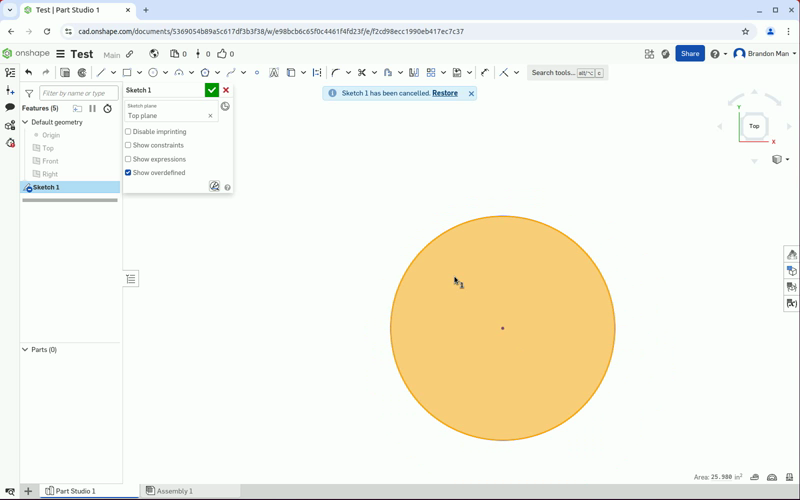
scroll(-6)
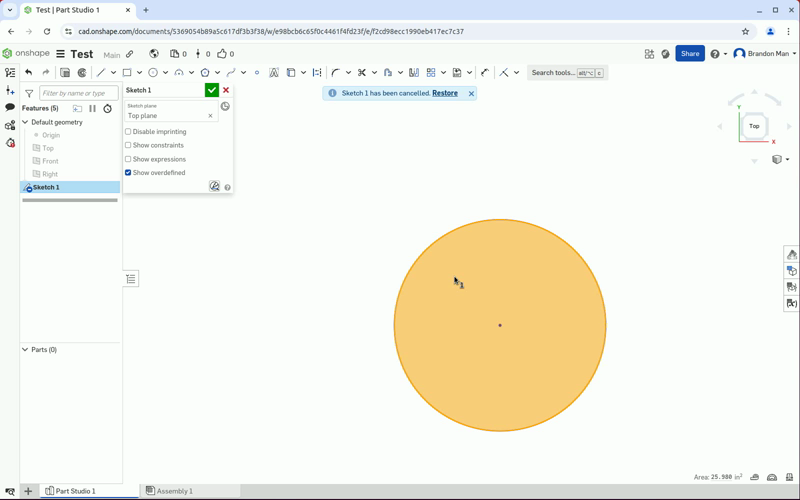
scroll(-6)
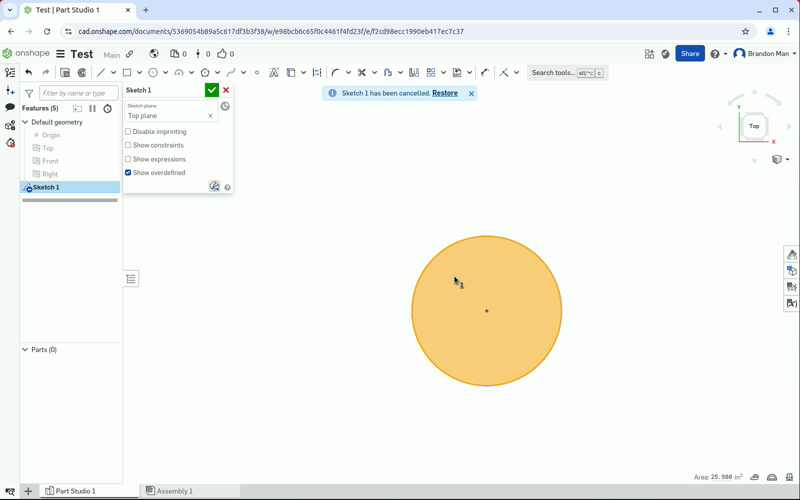
scroll(-6)
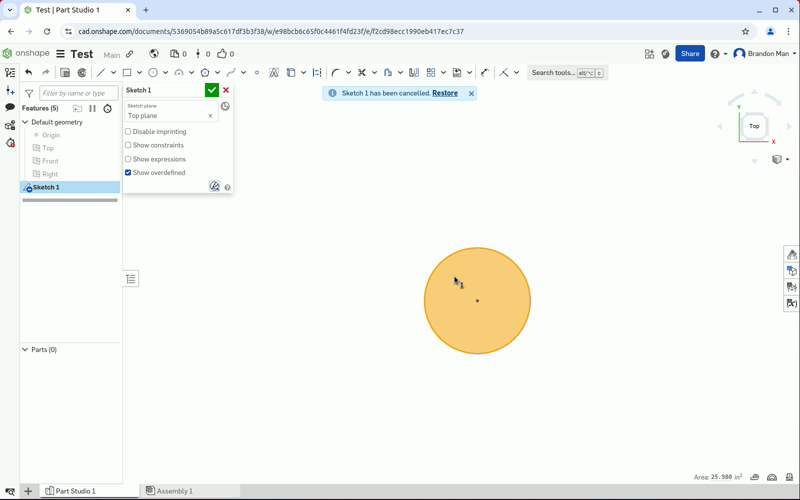
scroll(-6)
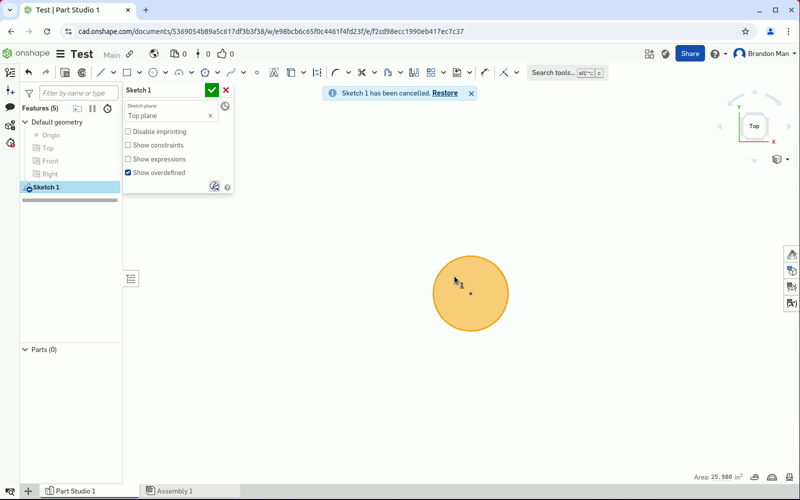
scroll(-6)
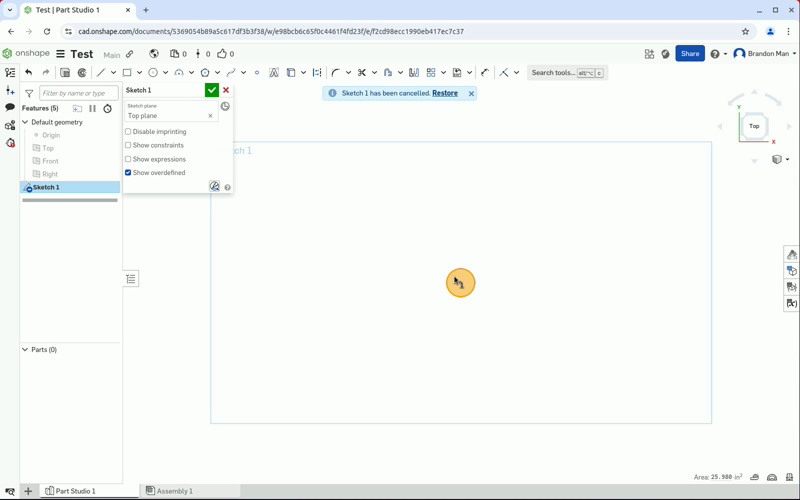
mouse_move(73, 352)
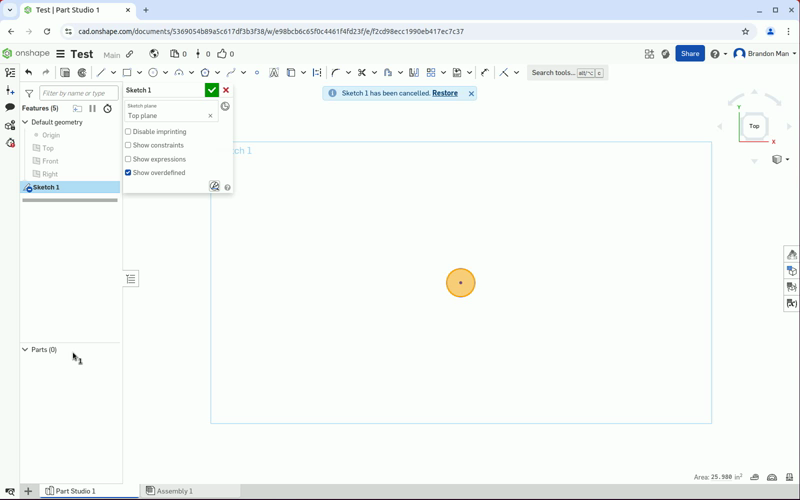
key(shift+y)
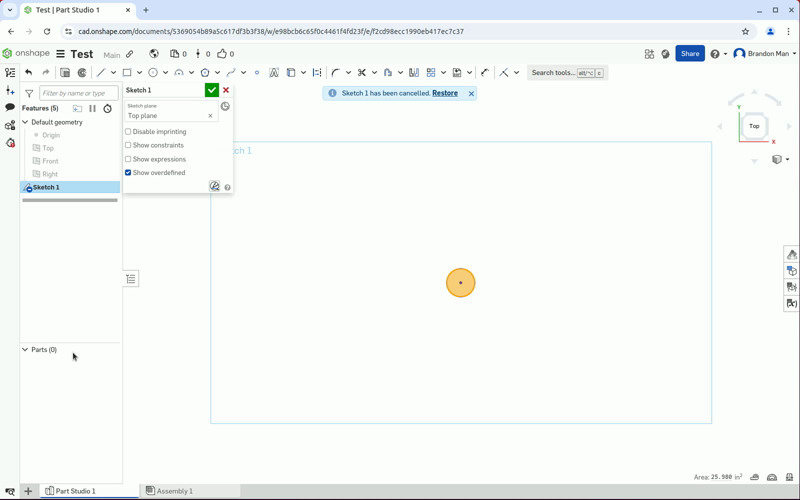
key(shift+e)
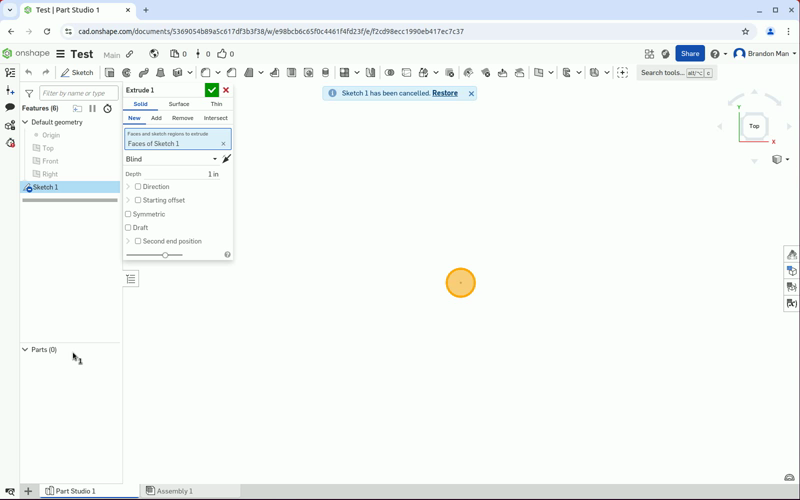
mouse_move(143, 106)
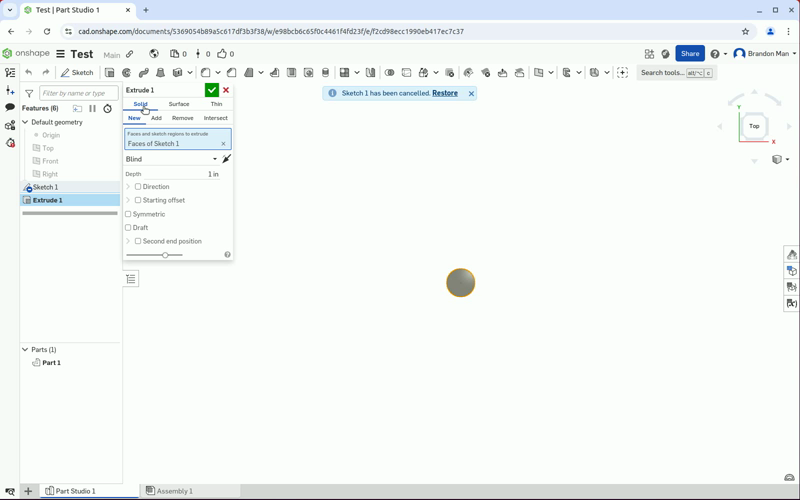
click(143, 106)
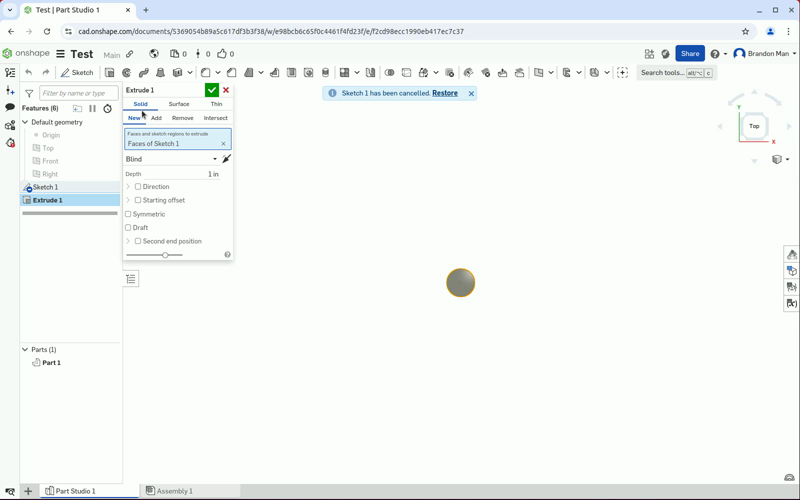
mouse_move(137, 120)
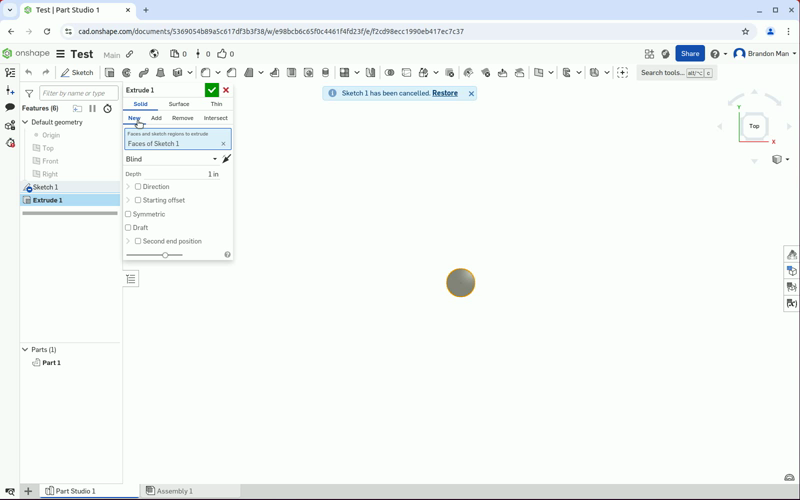
click(137, 120)
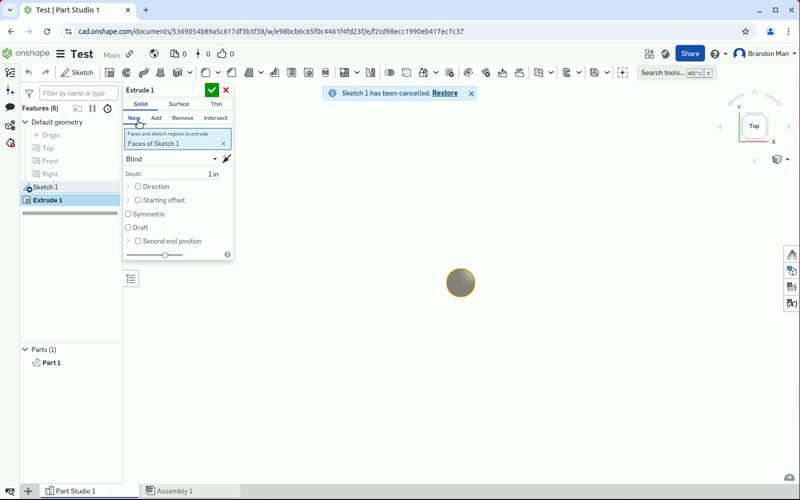
key(tab, 4)
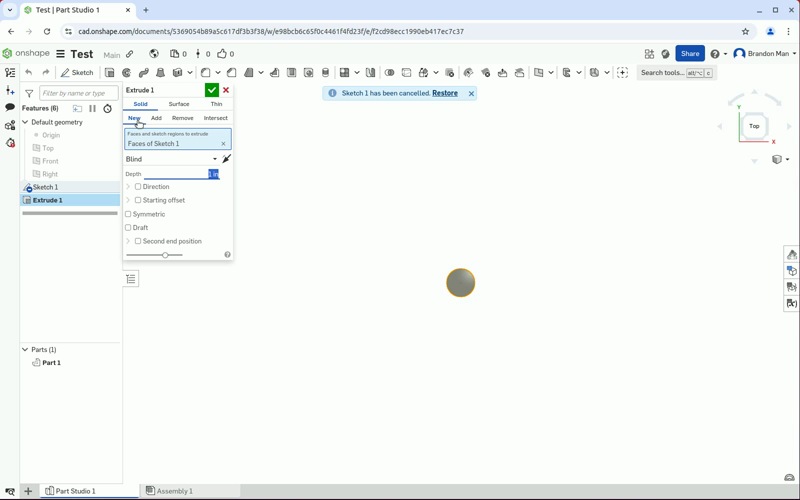
text(13.961)
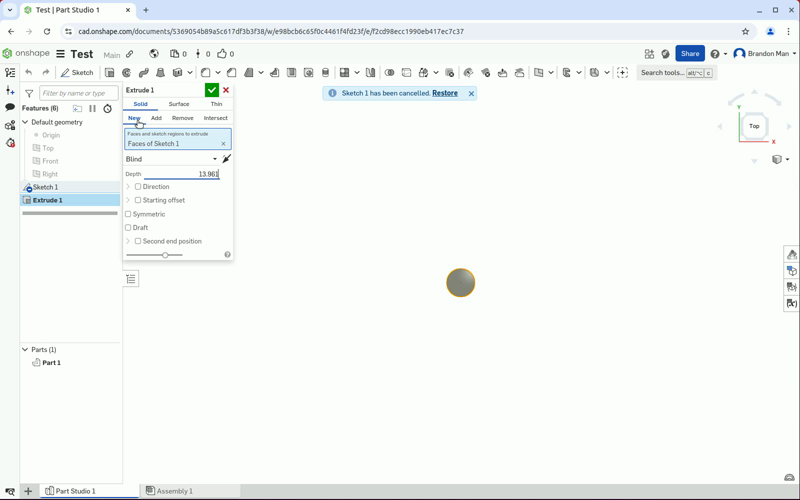
key(enter)
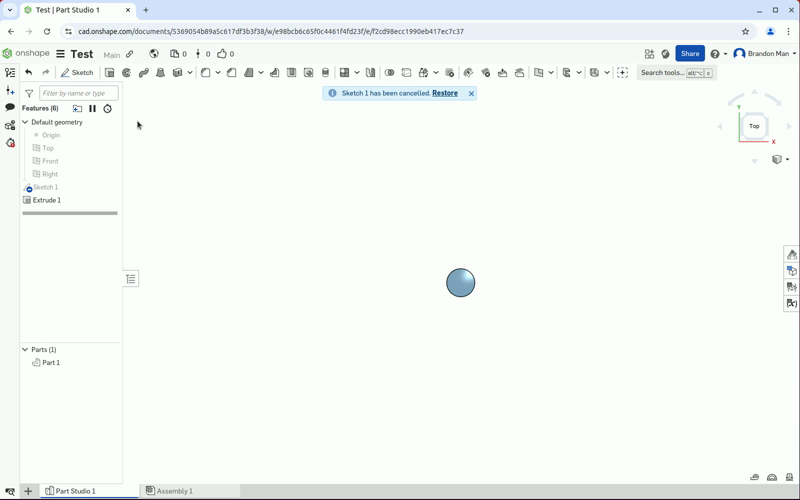
key(shift+h)
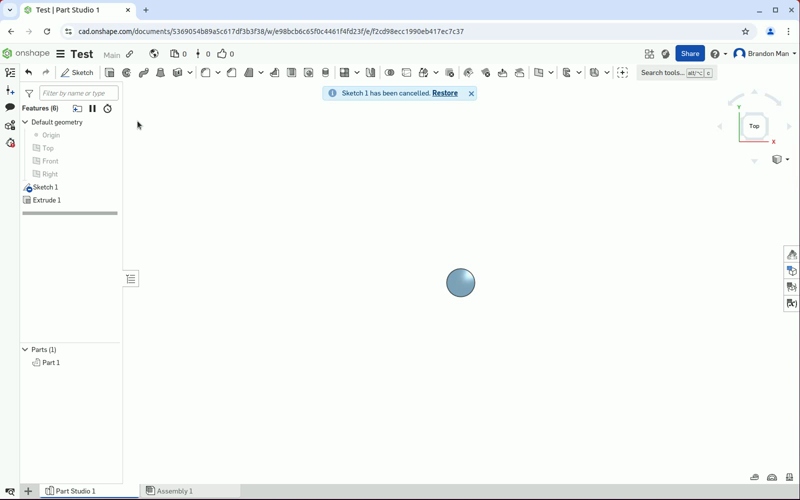
key(shift+h)
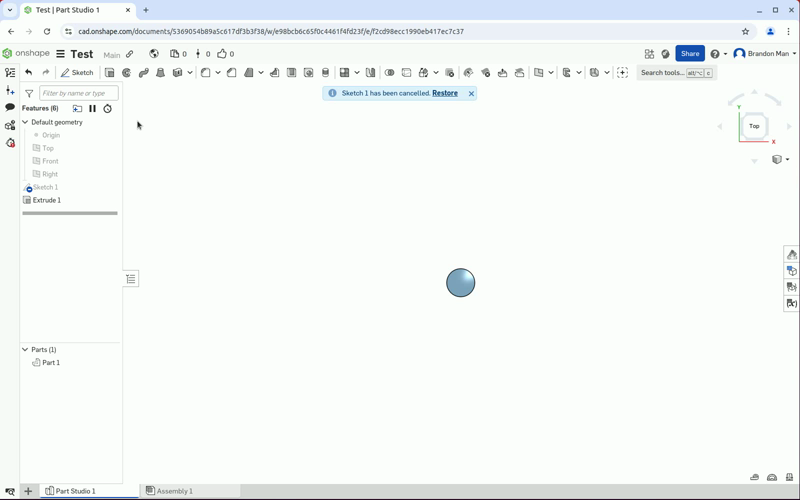
mouse_move(73, 189)
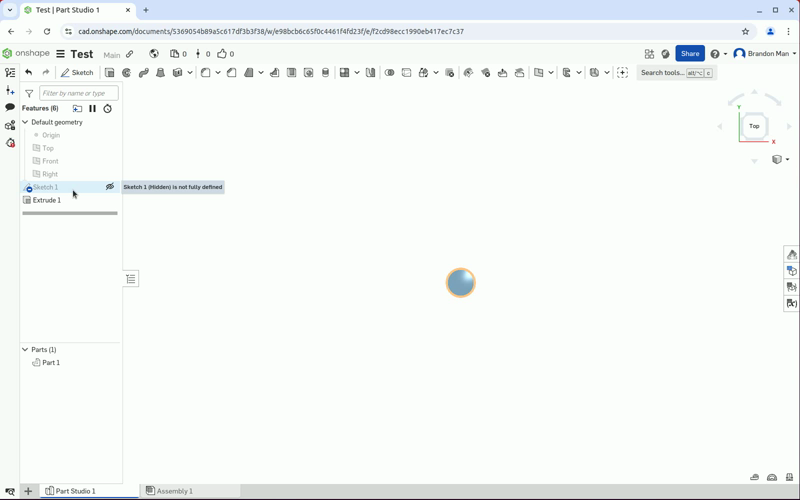
click(73, 189)
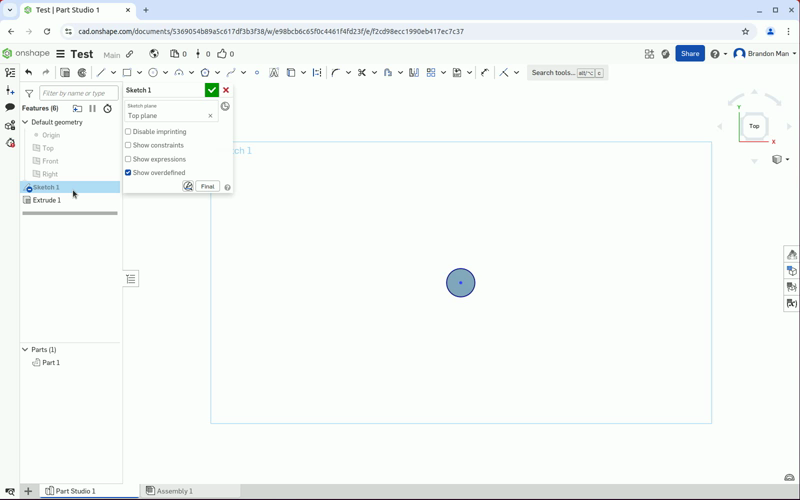
mouse_move(229, 92)
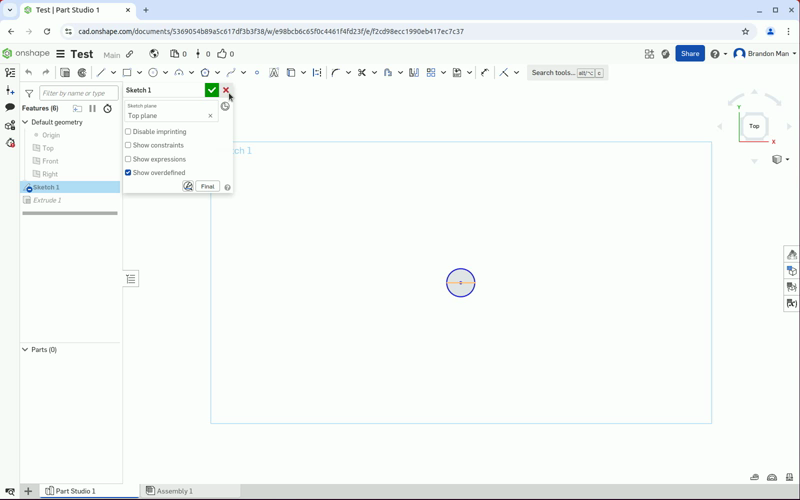
click(229, 92)
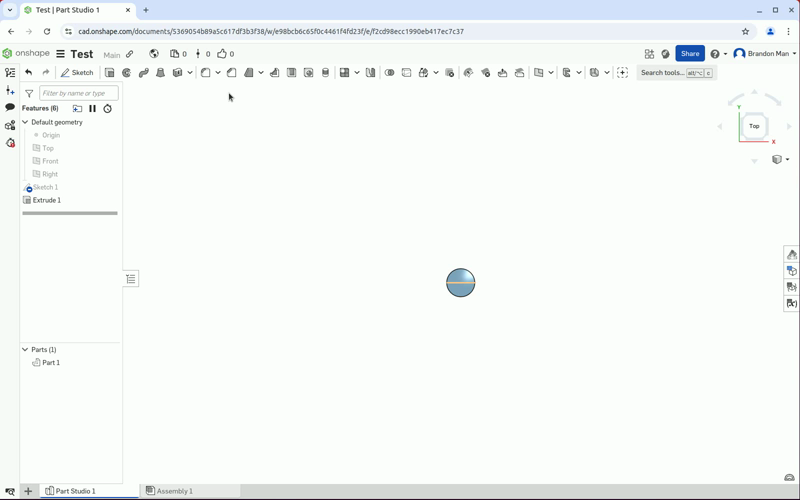
mouse_move(541, 75)
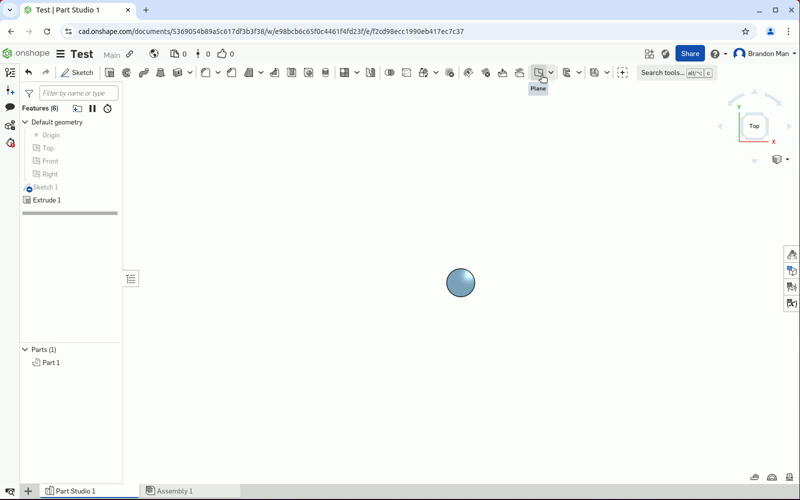
click(541, 75)
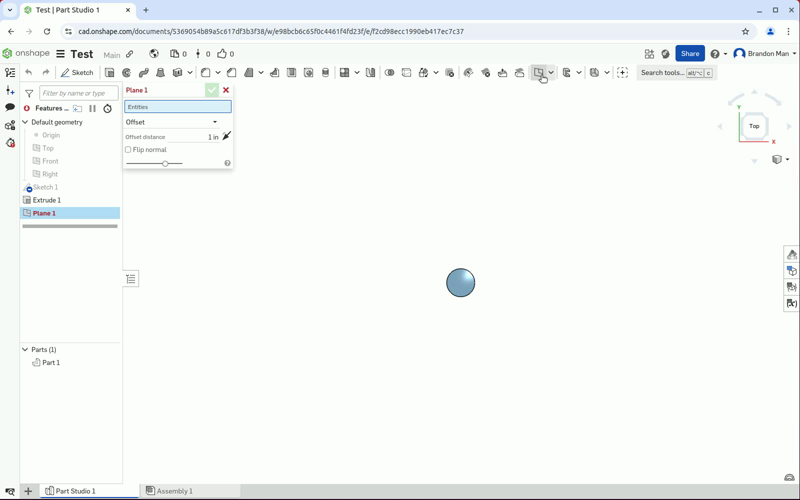
mouse_move(73, 150)
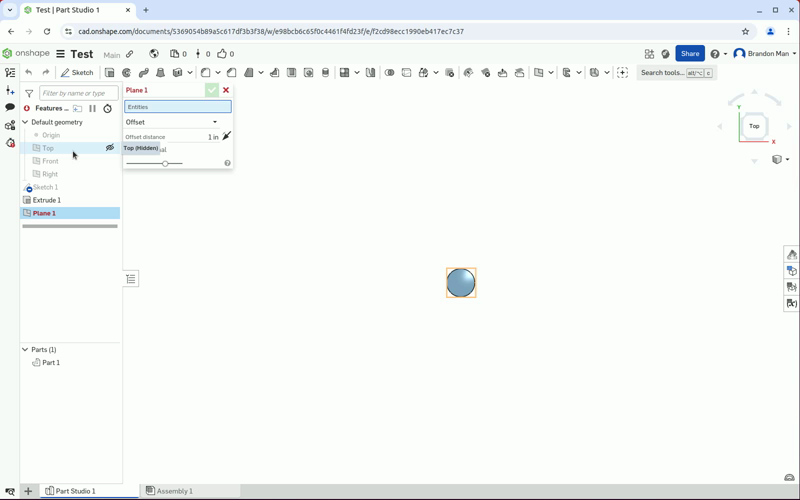
click(73, 150)
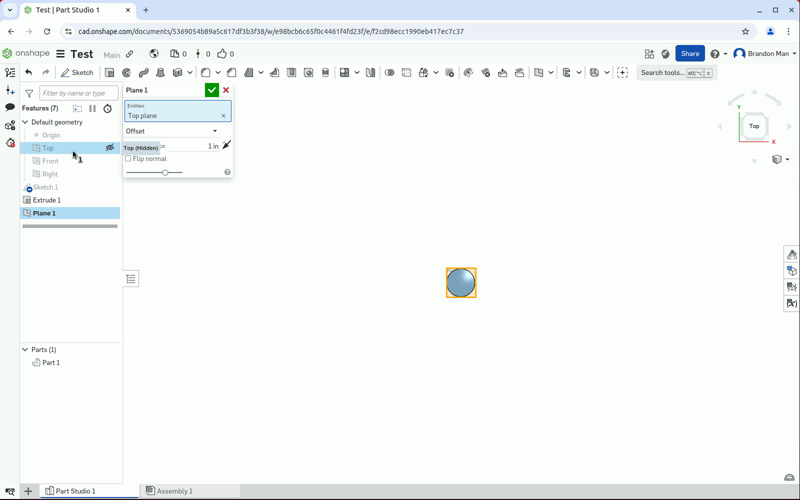
key(tab, 2)
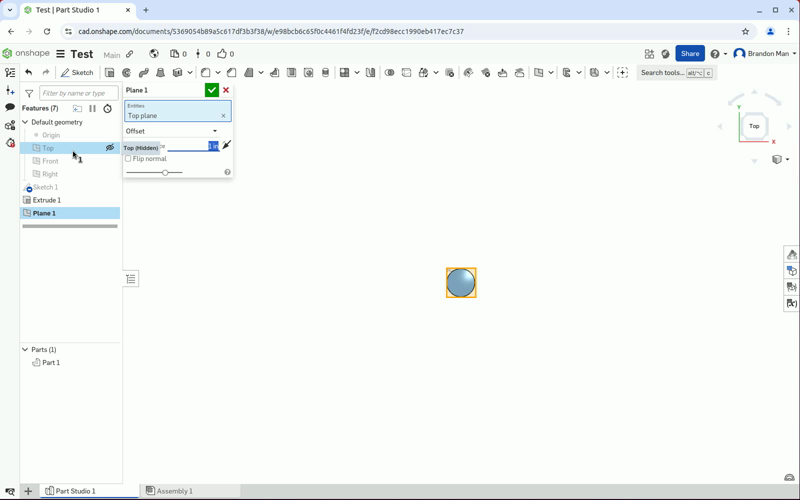
text(13.957)
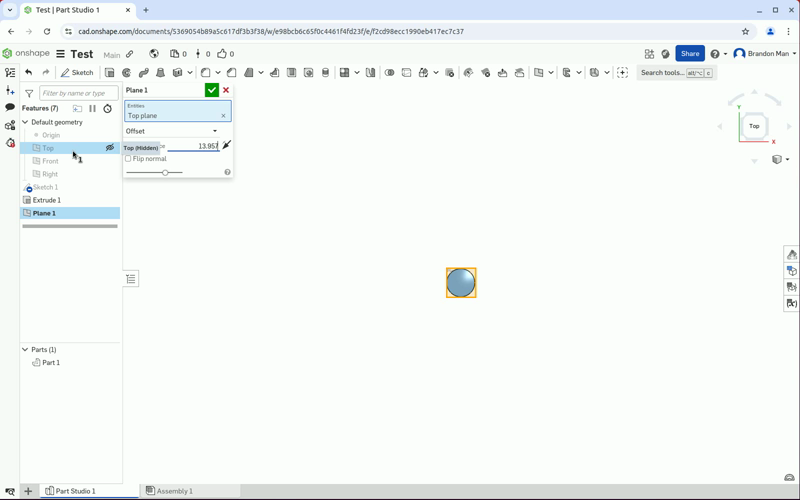
key(enter, 2)
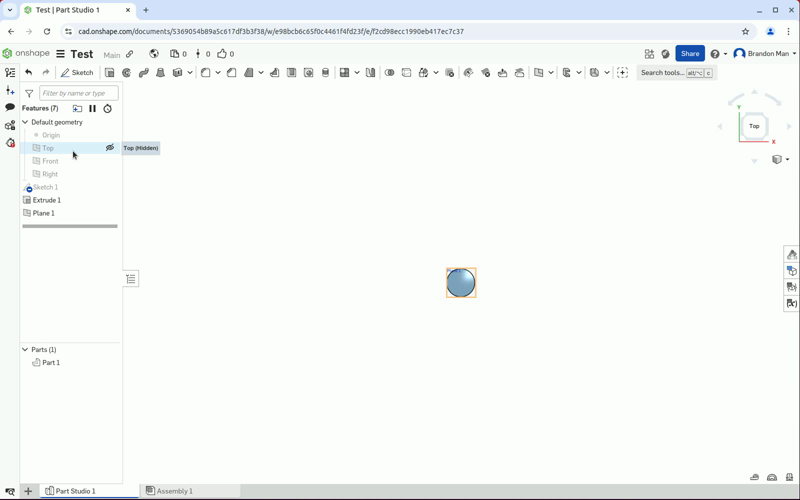
key(shift+s)
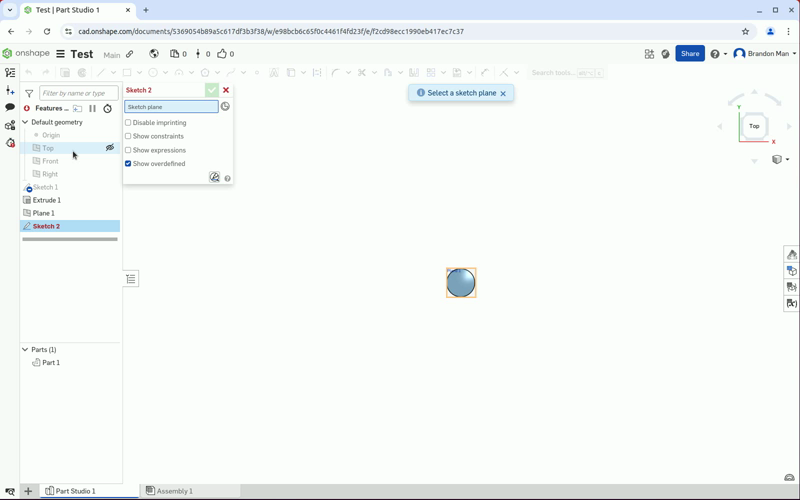
mouse_move(73, 215)
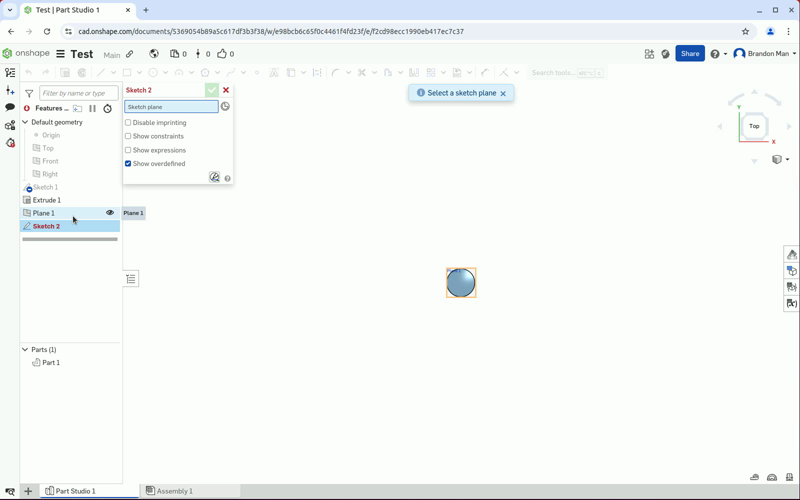
click(73, 215)
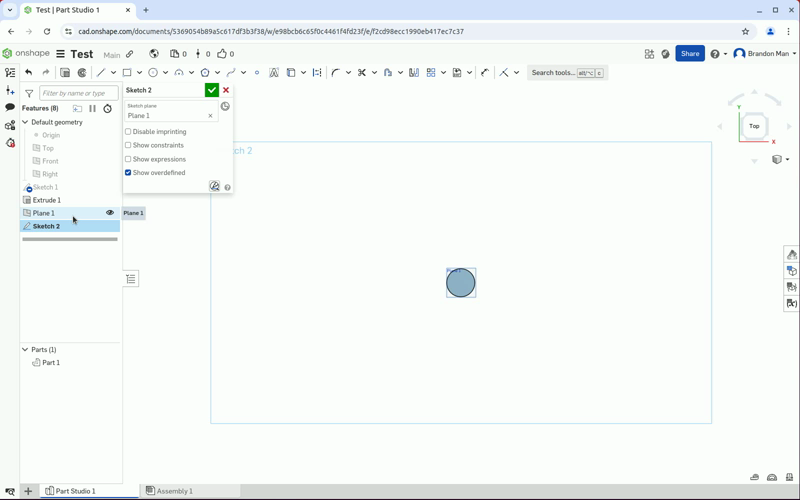
mouse_move(73, 352)
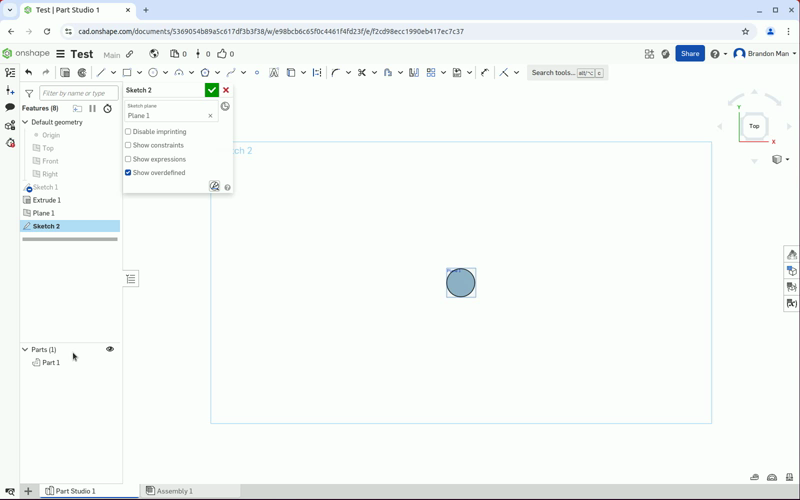
key(y)
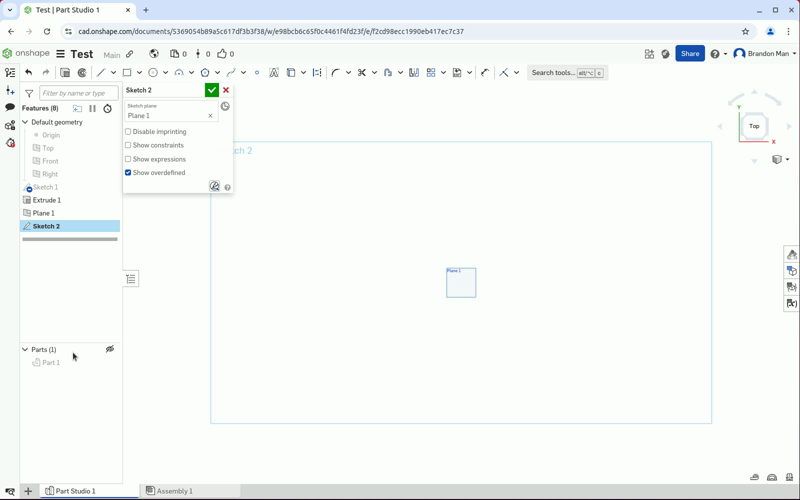
key(c)
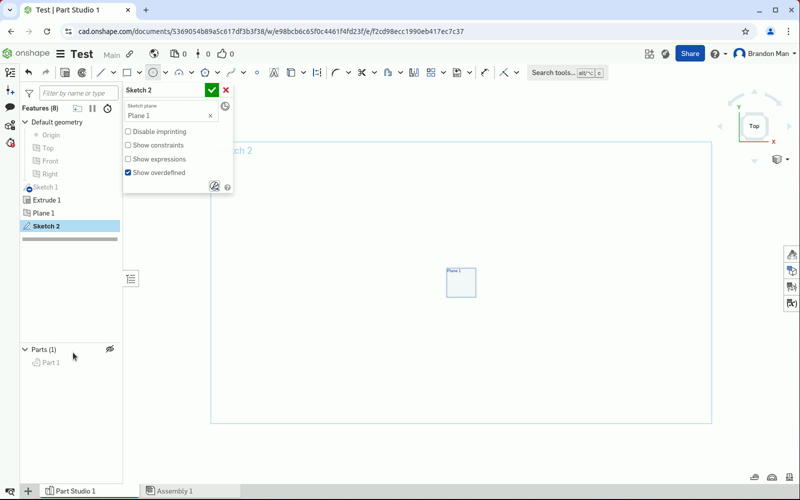
key_down(shift)
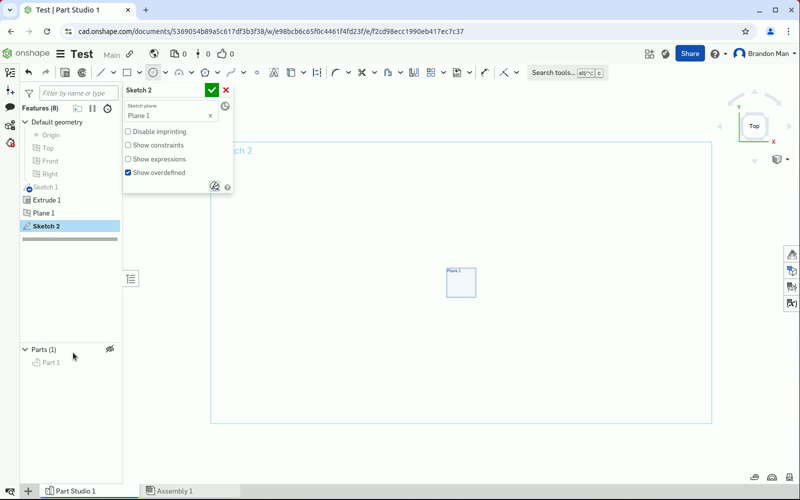
mouse_move(454, 282)
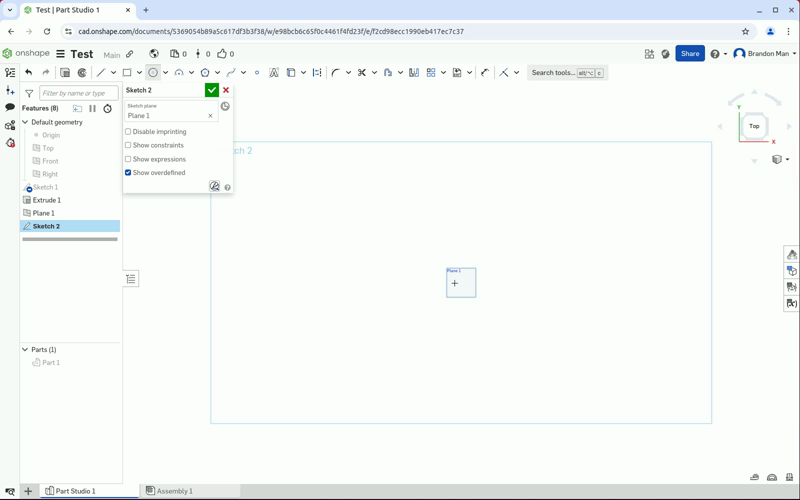
click(454, 282)
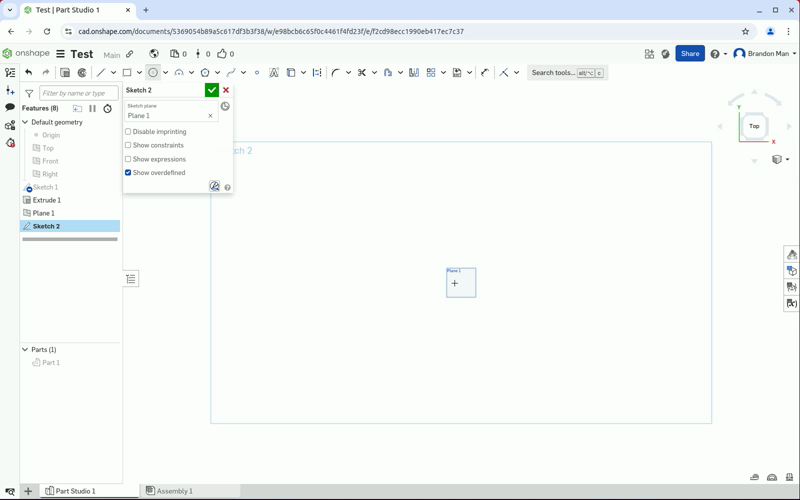
key_up(shift)
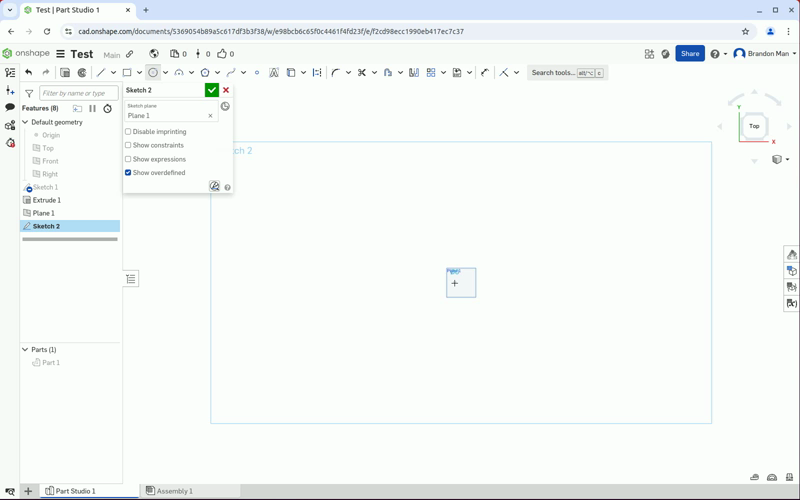
mouse_move(459, 282)
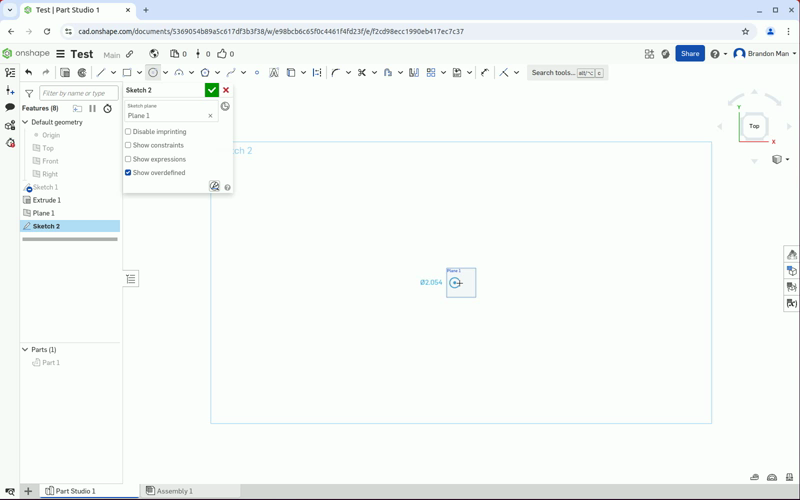
click(459, 282)
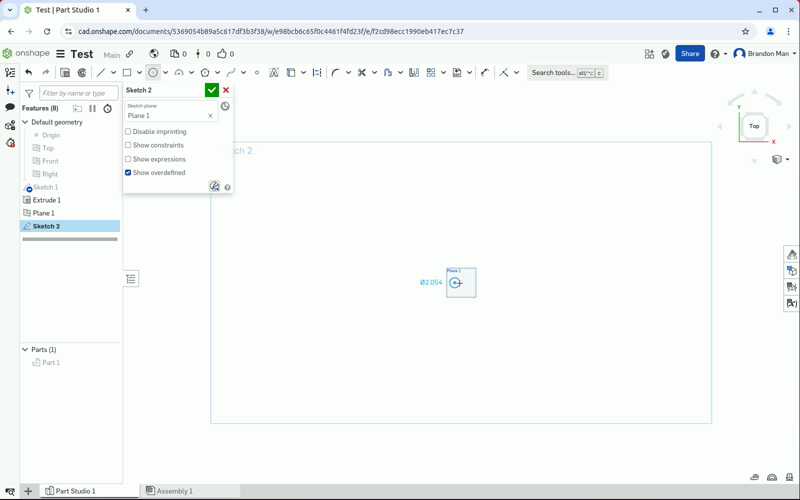
key(esc)
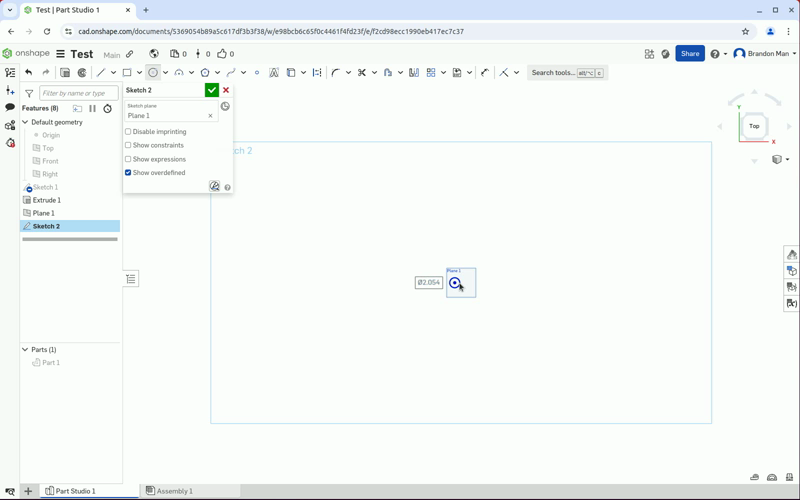
mouse_move(452, 282)
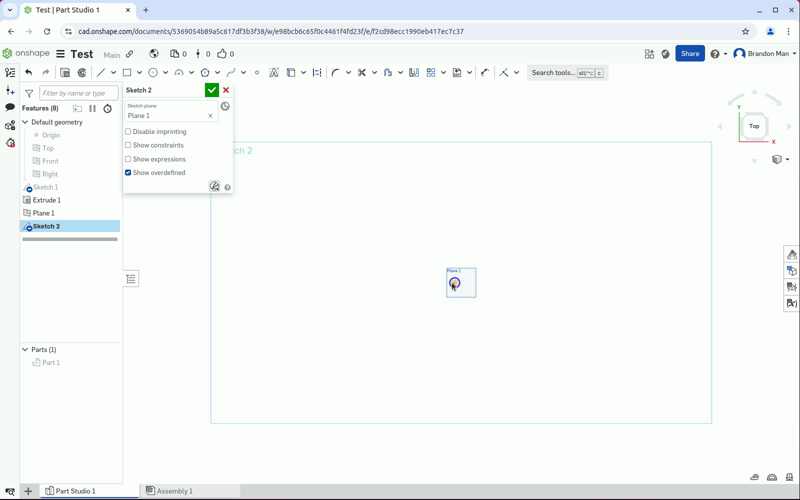
scroll(6)
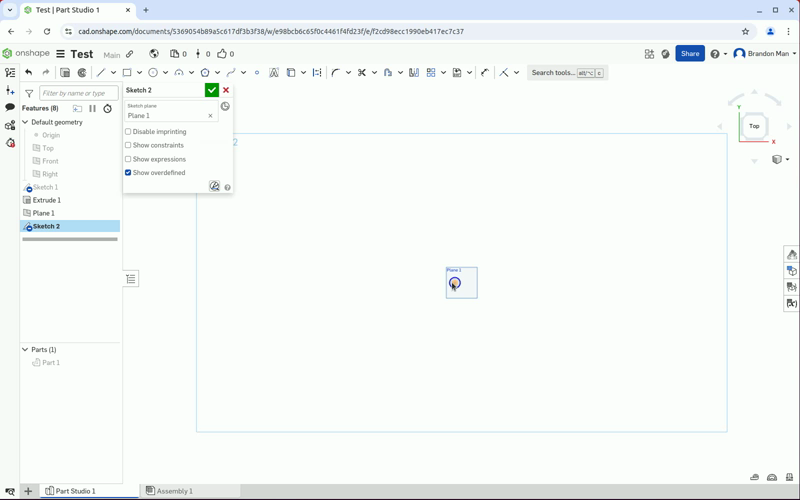
scroll(6)
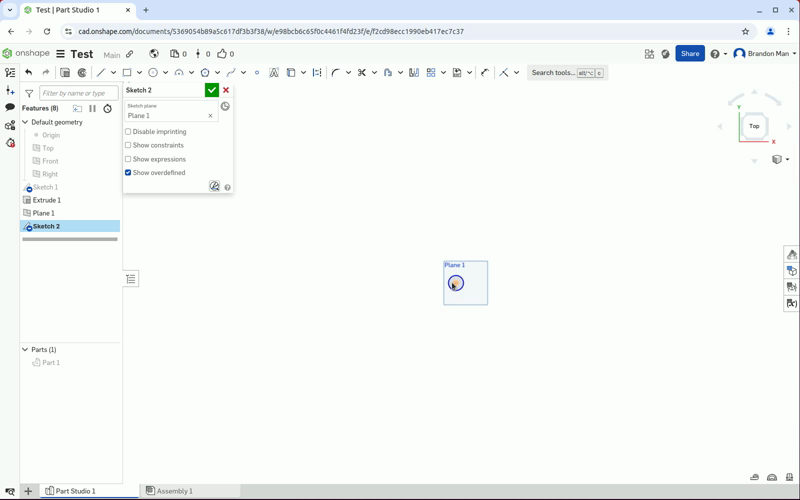
scroll(6)
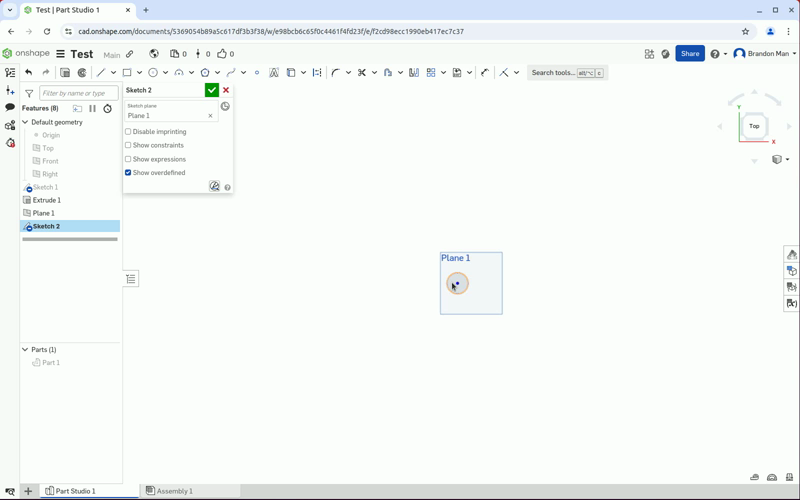
scroll(6)
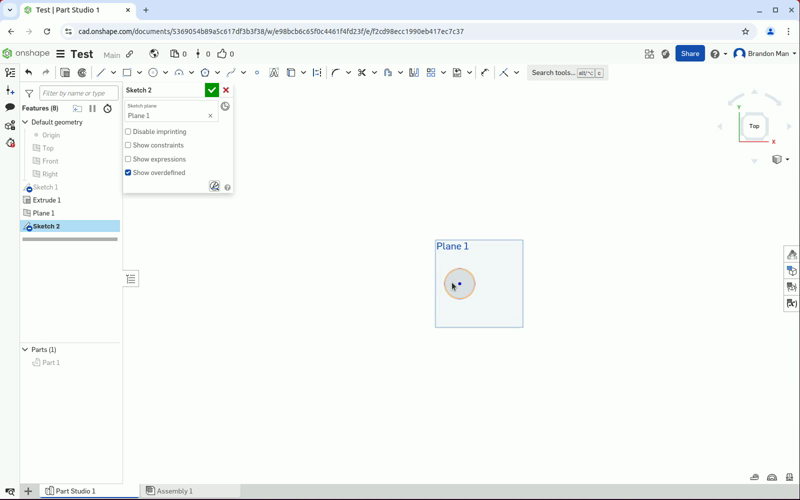
scroll(6)
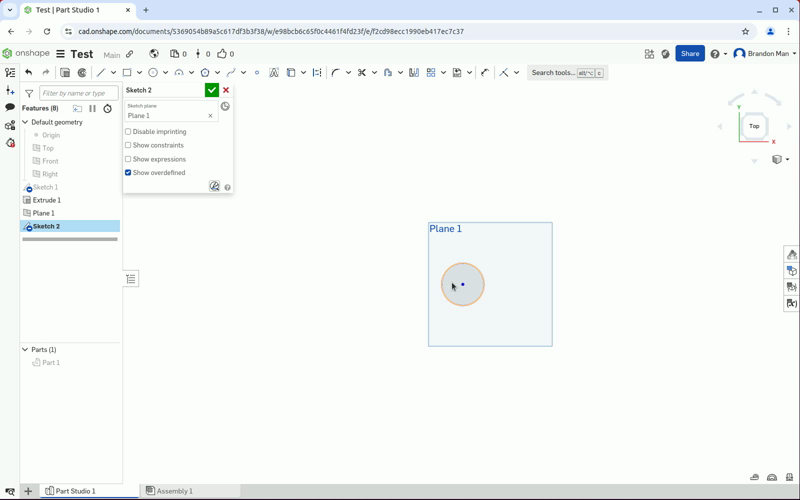
scroll(6)
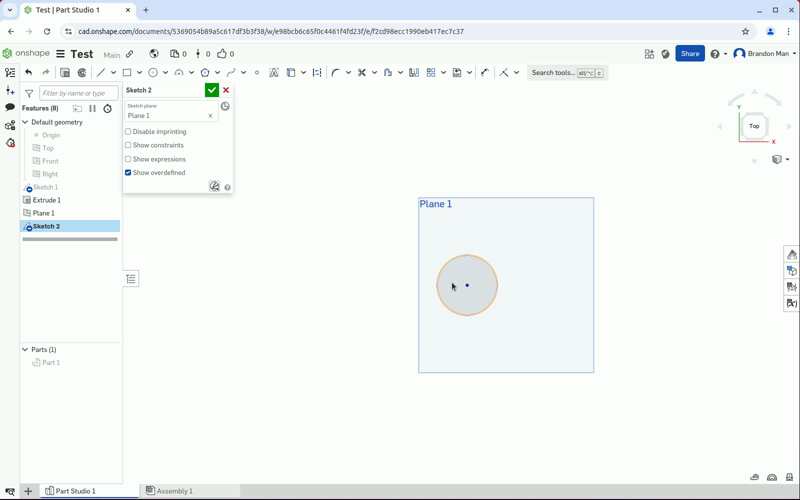
scroll(6)
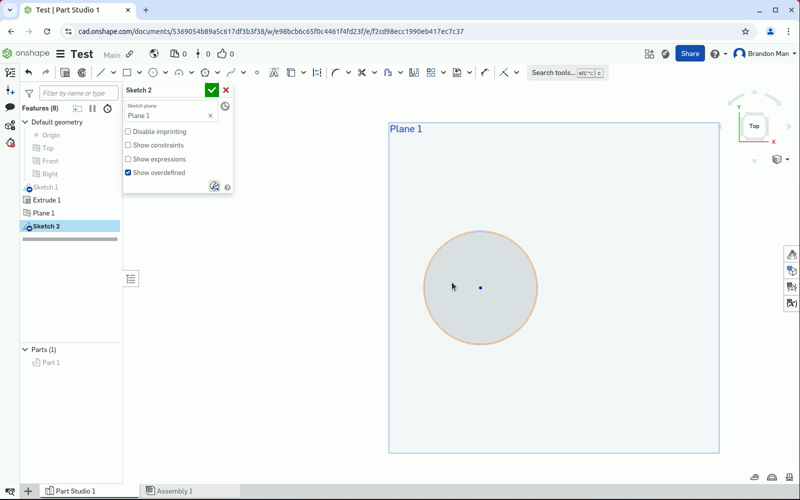
click(452, 282)
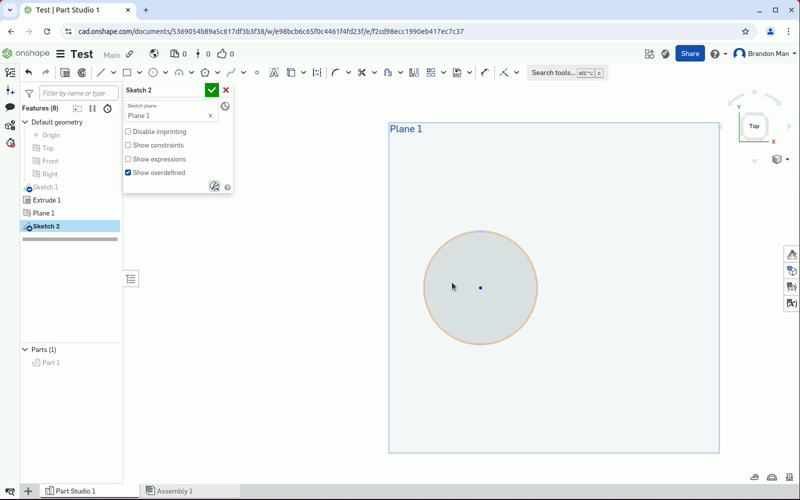
scroll(-6)
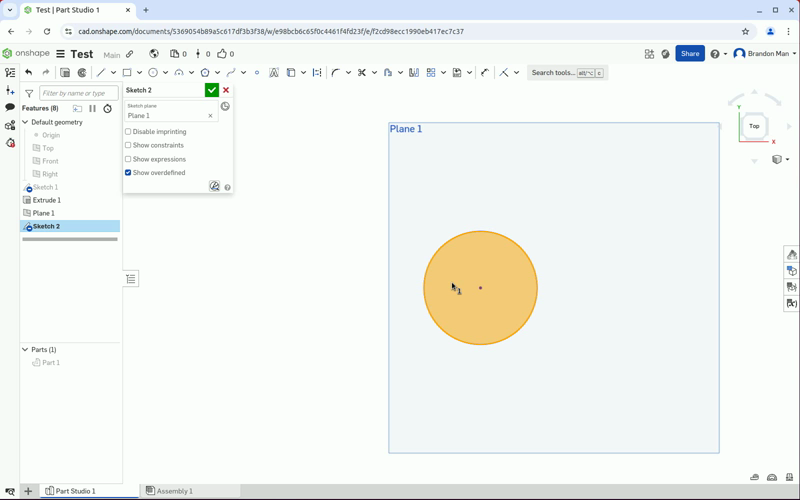
scroll(-6)
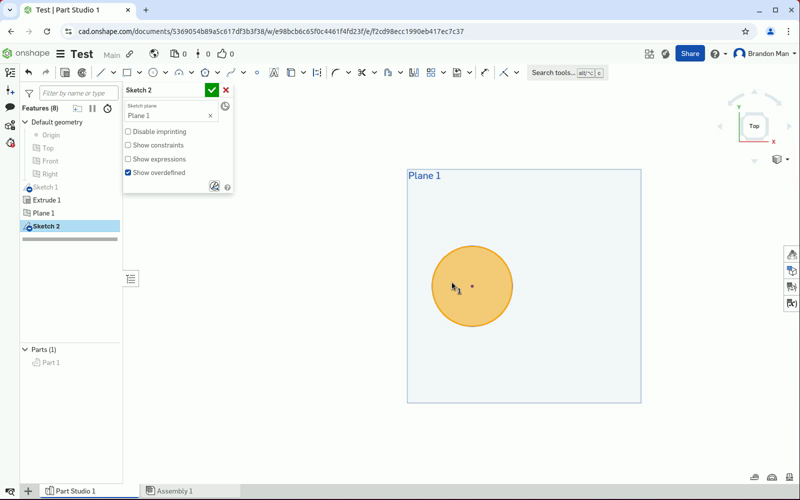
scroll(-6)
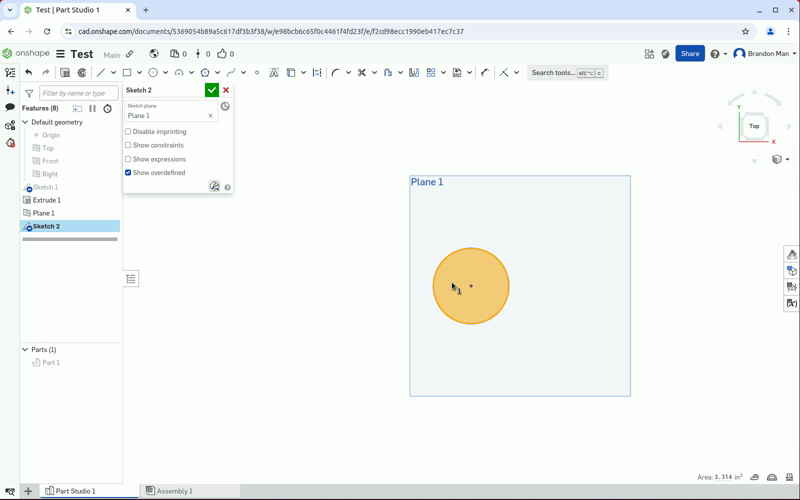
scroll(-6)
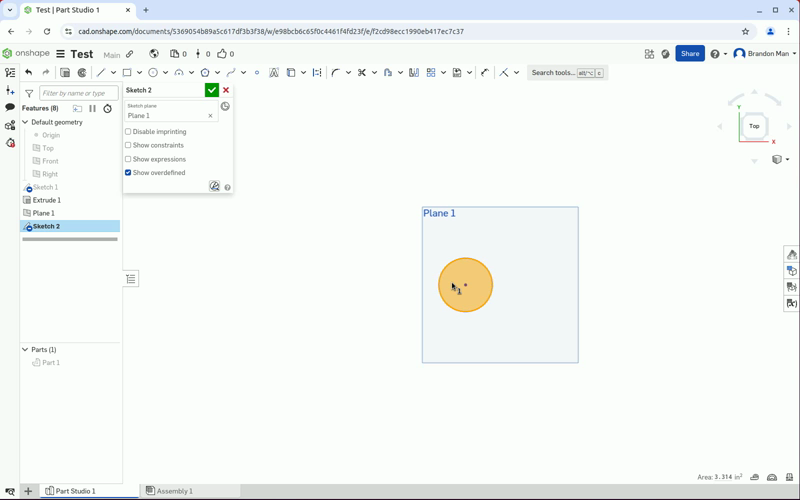
scroll(-6)
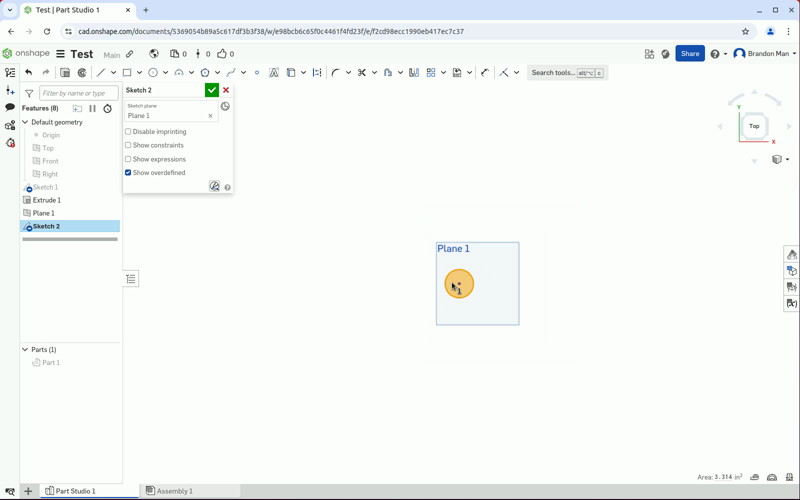
scroll(-6)
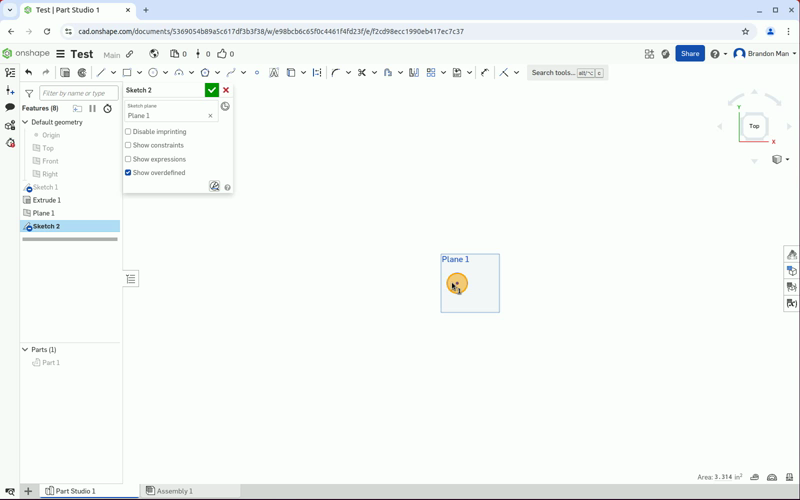
scroll(-6)
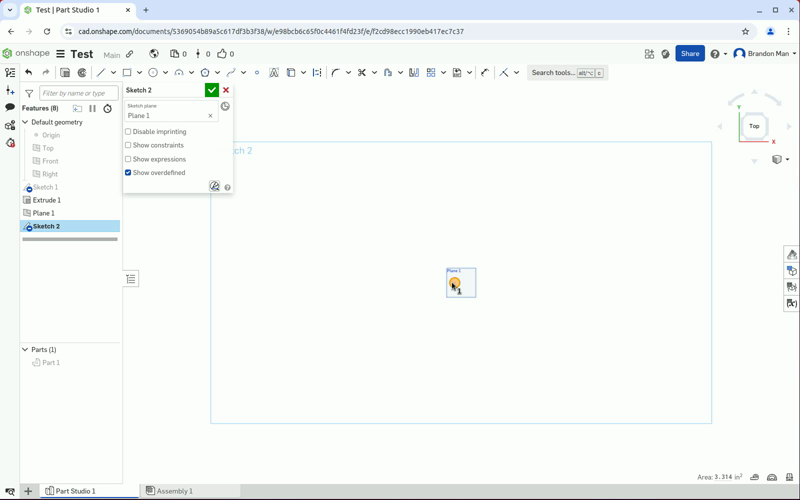
mouse_move(73, 352)
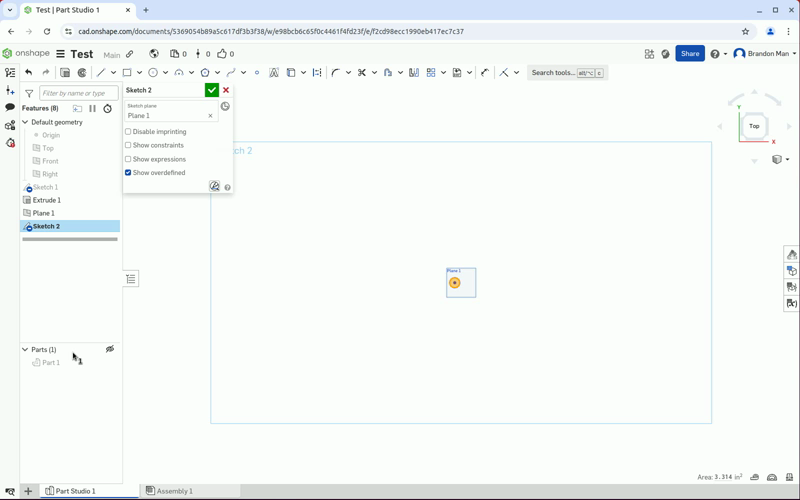
key(shift+y)
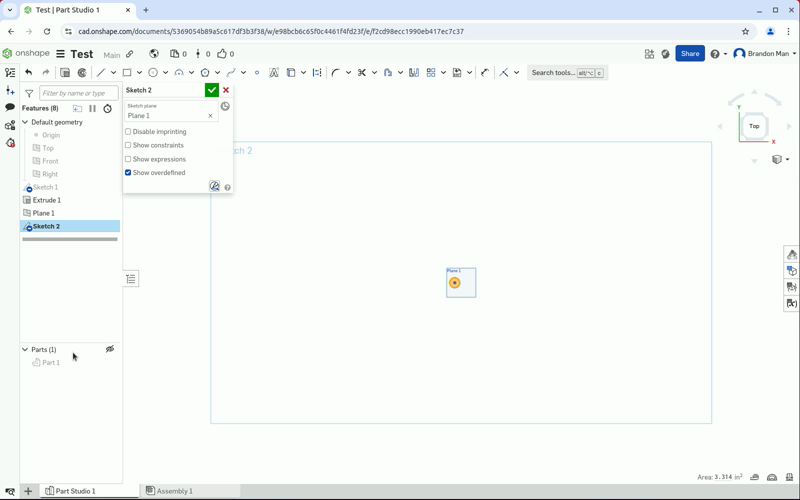
key(shift+e)
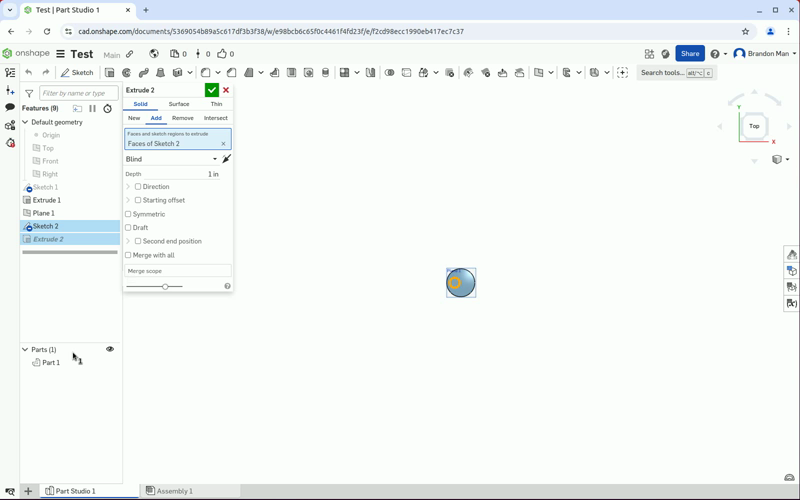
mouse_move(143, 106)
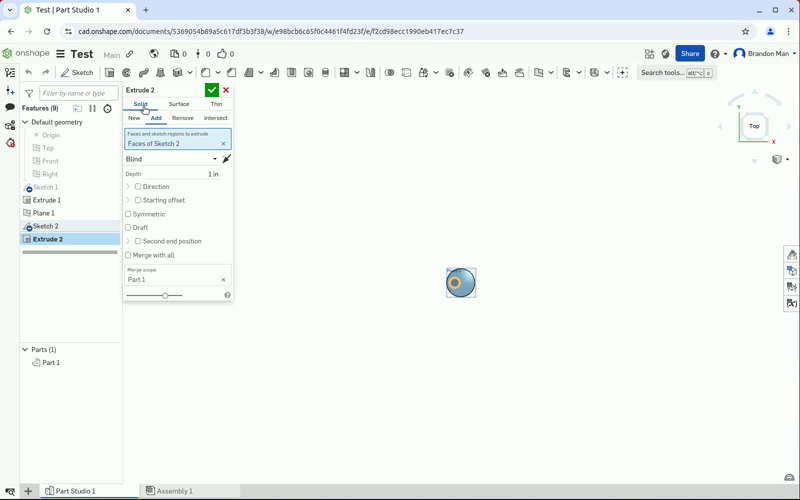
click(143, 106)
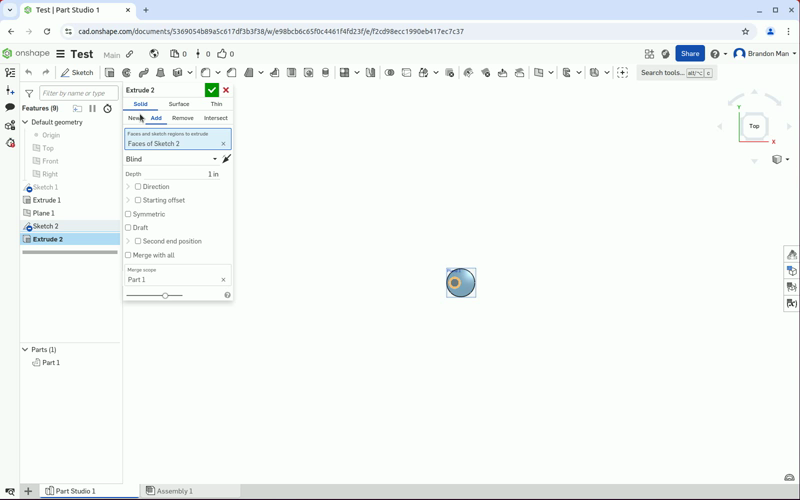
mouse_move(137, 120)
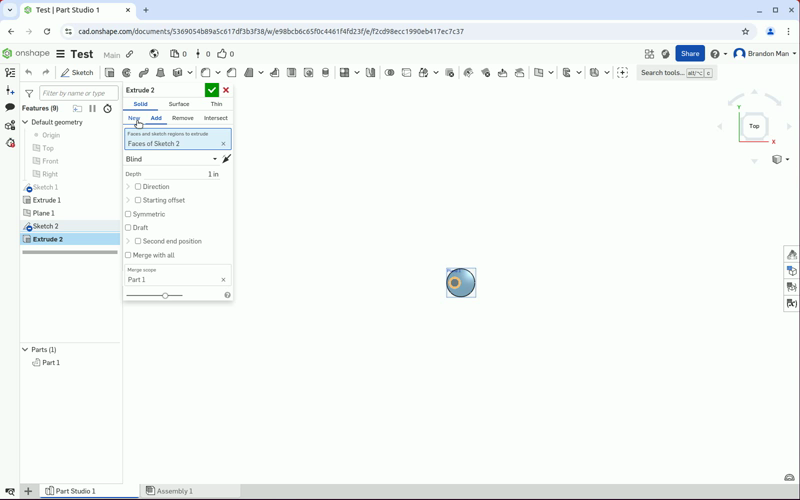
click(137, 120)
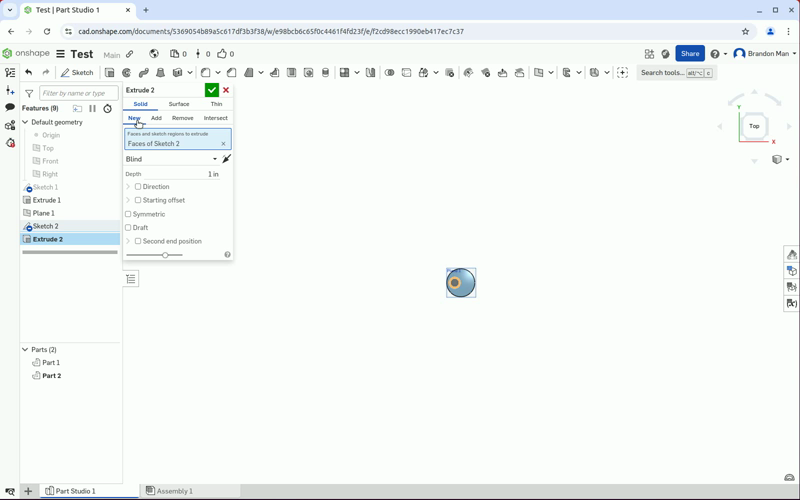
key(tab, 4)
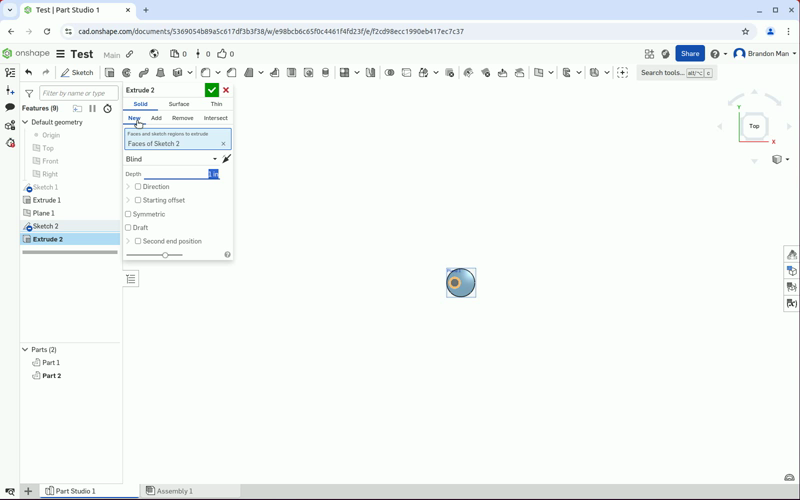
text(9.147)
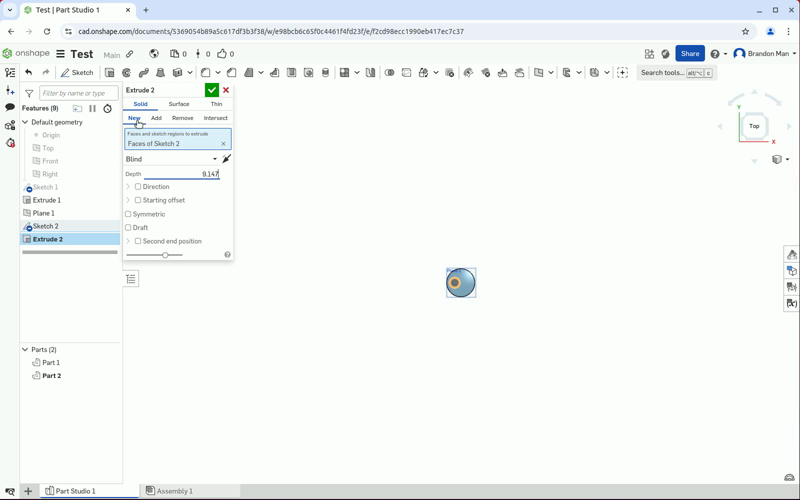
key(enter)
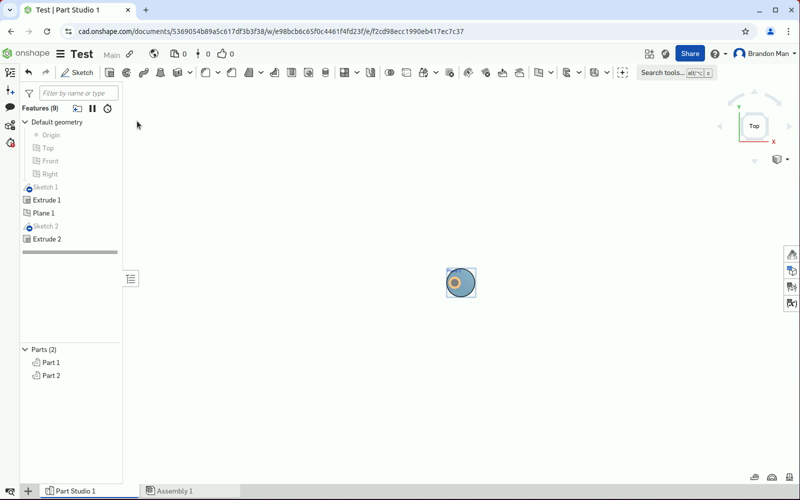
key(shift+h)
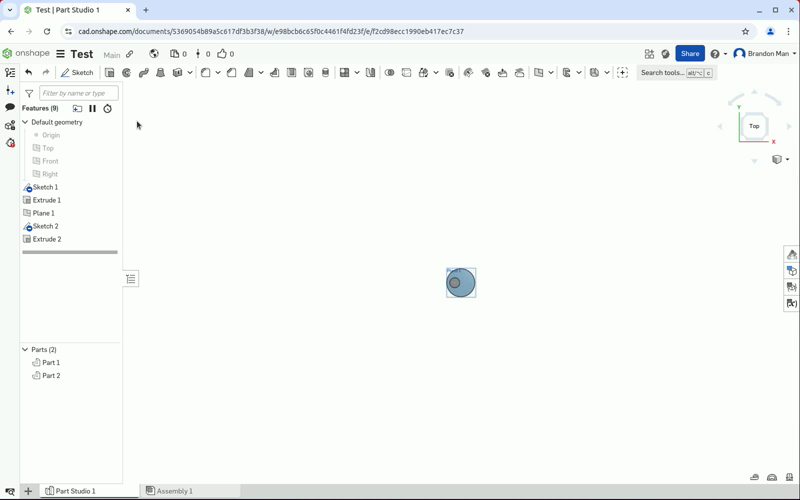
key(shift+h)
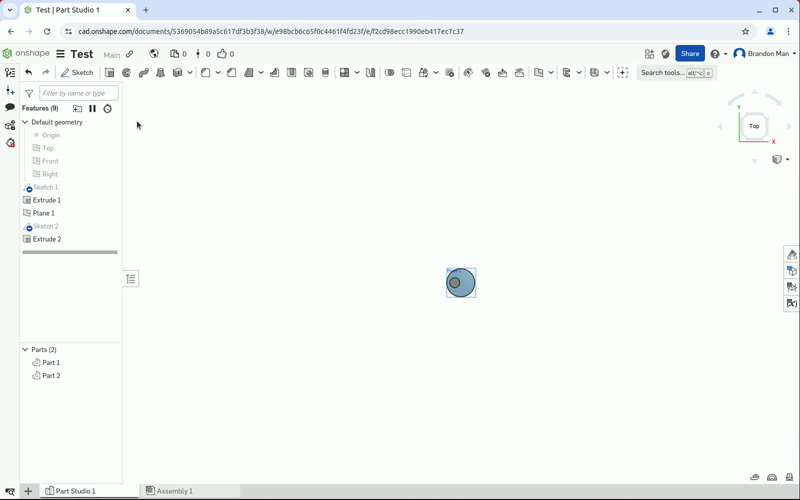
mouse_move(73, 189)
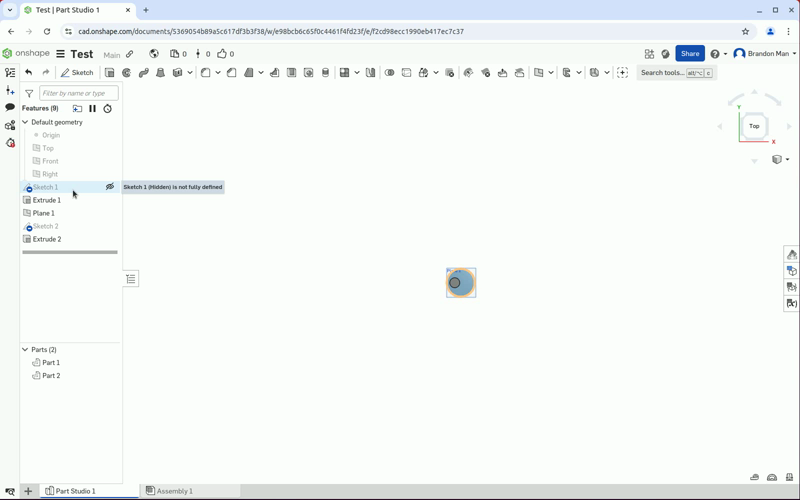
click(73, 189)
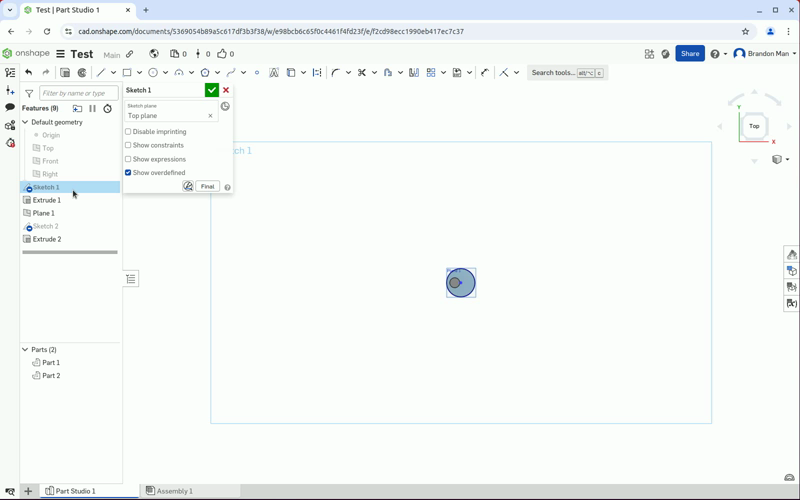
mouse_move(229, 92)
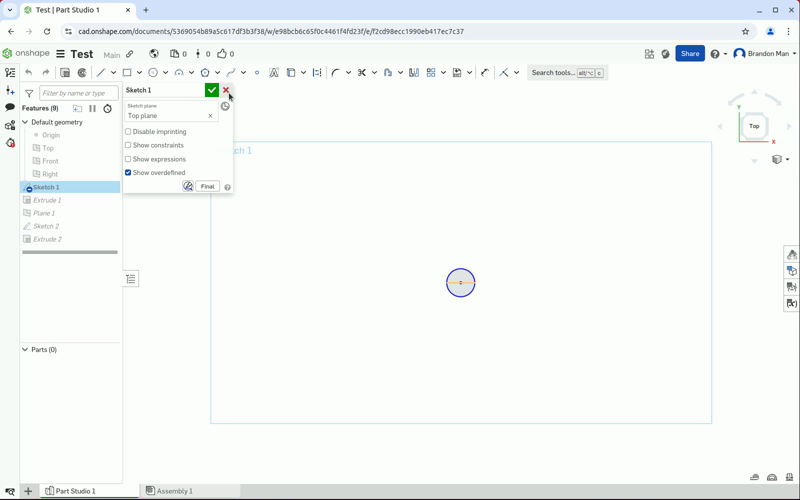
click(229, 92)
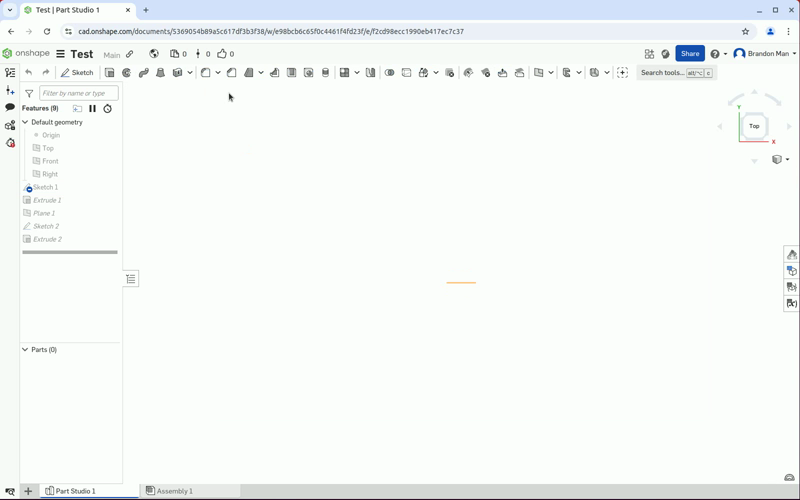
key(shift+s)
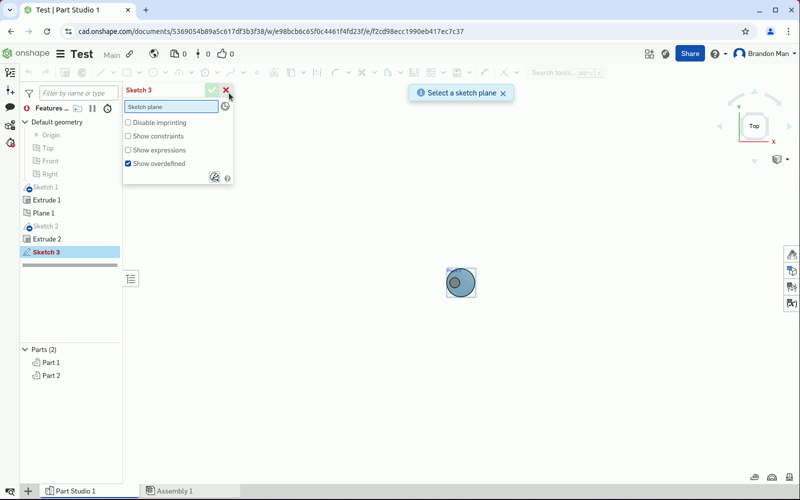
mouse_move(73, 215)
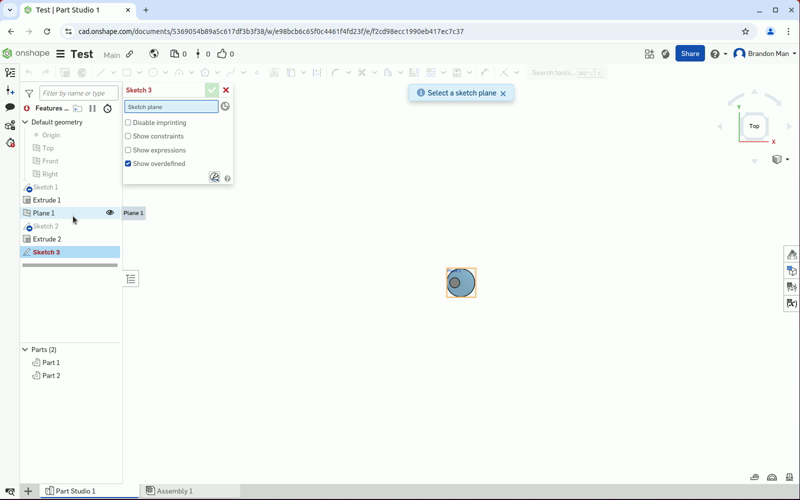
click(73, 215)
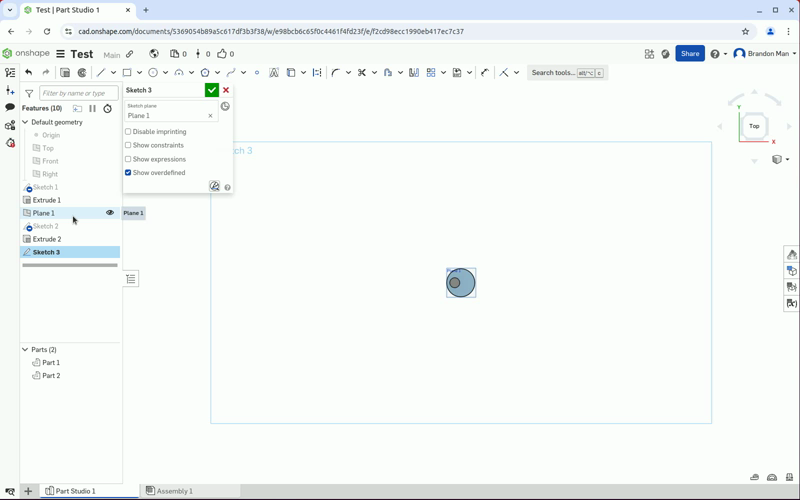
mouse_move(73, 352)
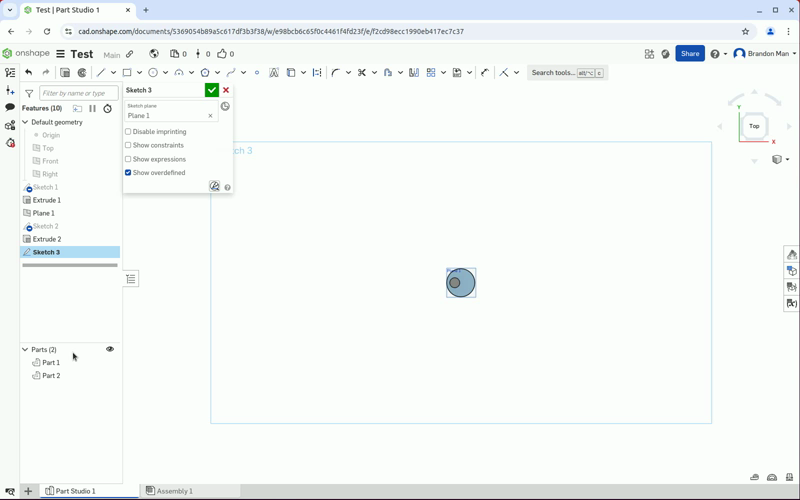
key(y)
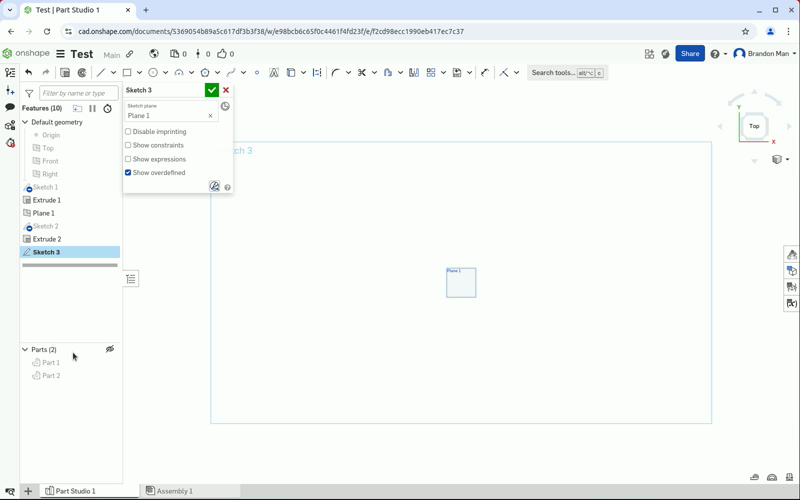
key(c)
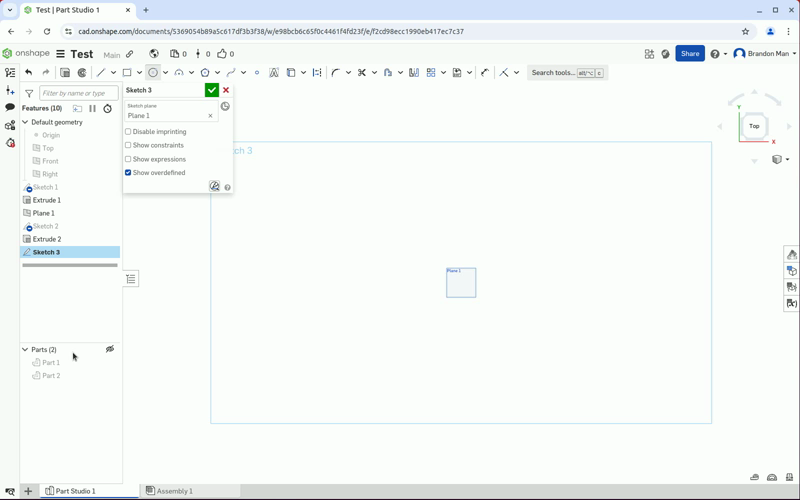
key_down(shift)
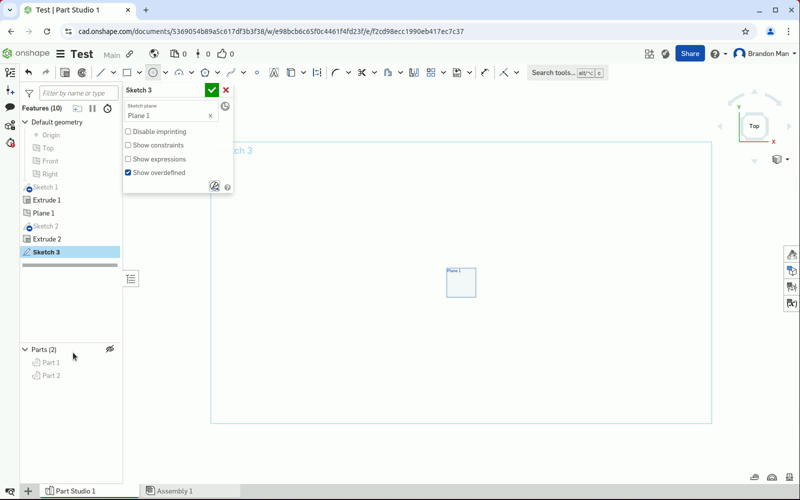
mouse_move(468, 282)
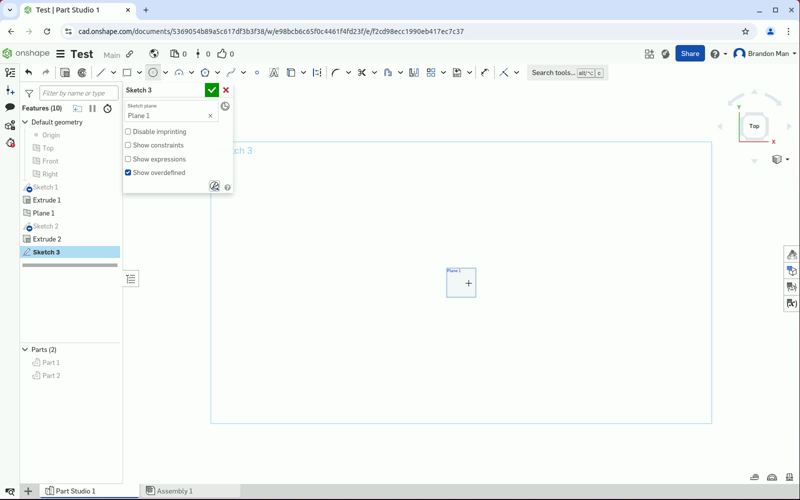
click(468, 282)
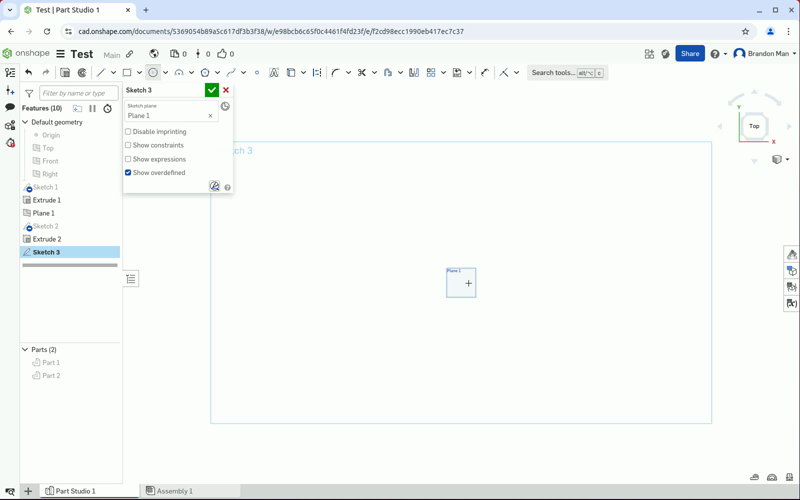
key_up(shift)
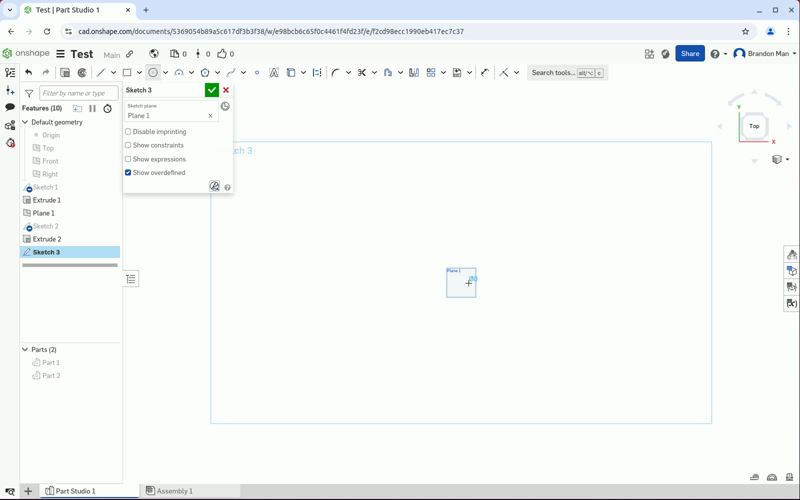
mouse_move(474, 282)
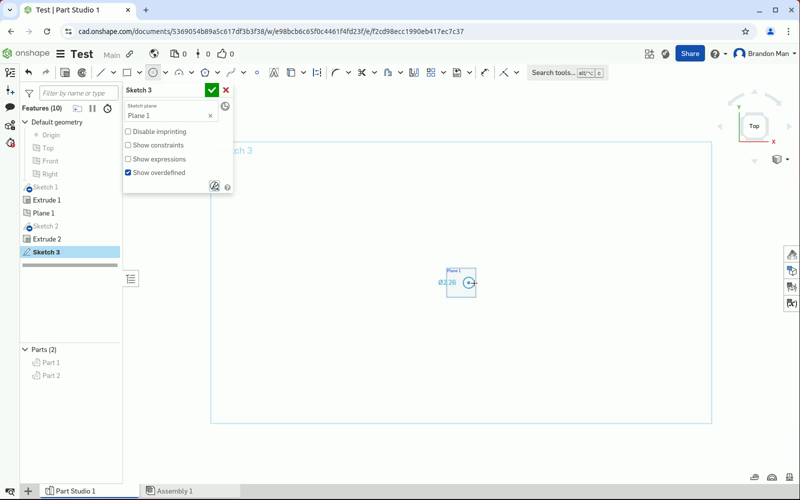
click(474, 282)
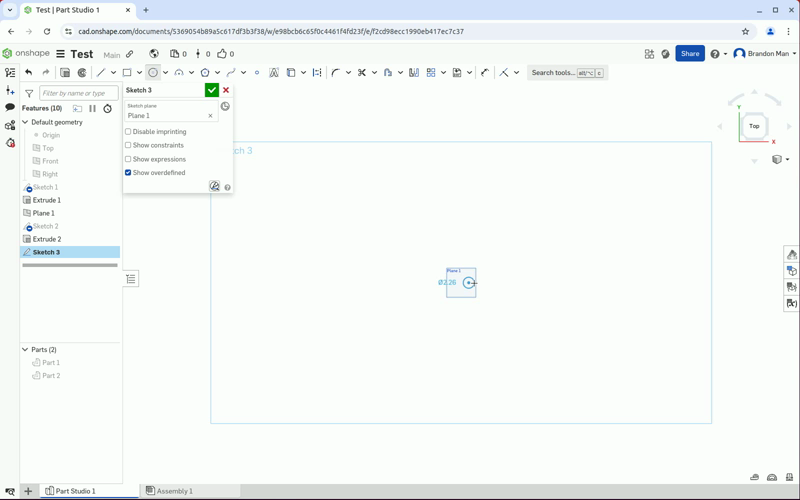
key(esc)
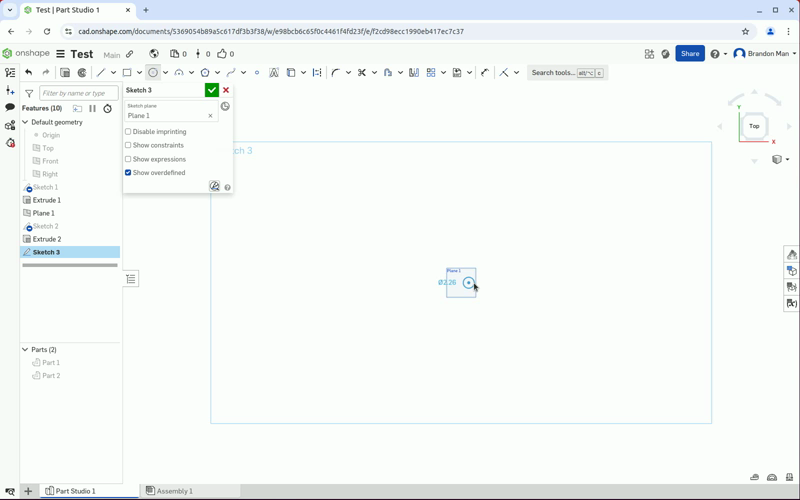
mouse_move(465, 285)
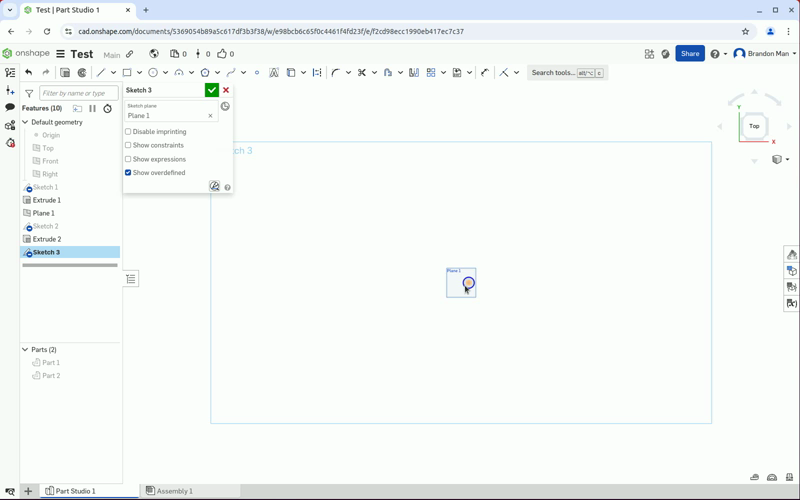
scroll(6)
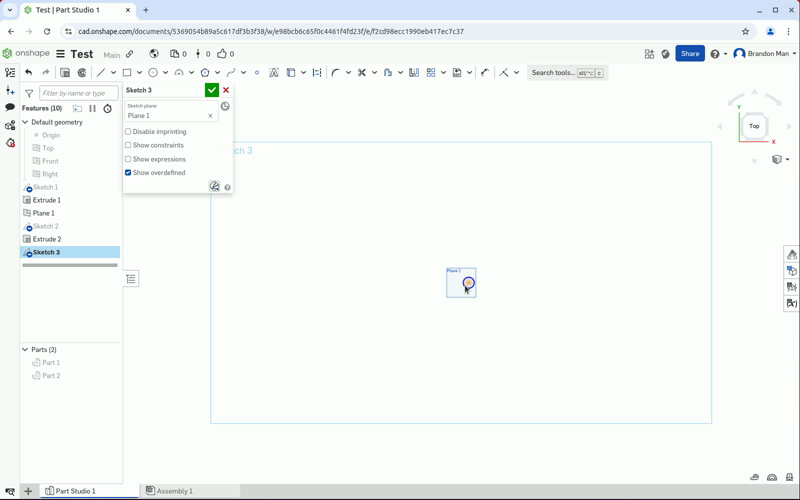
scroll(6)
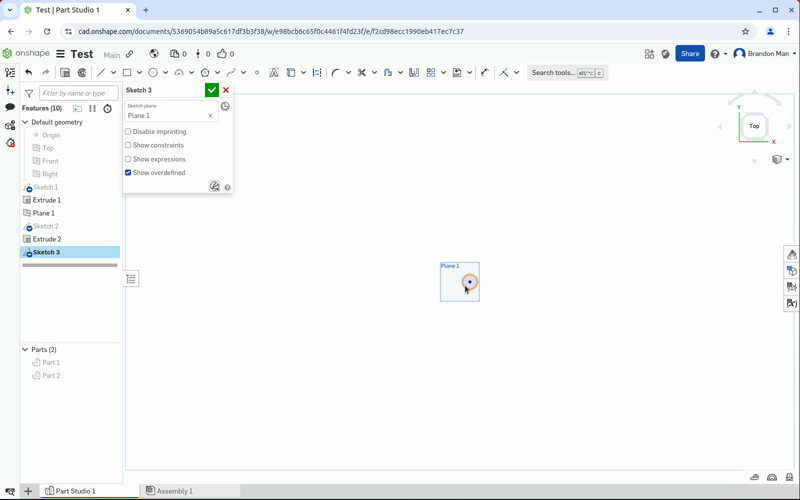
scroll(6)
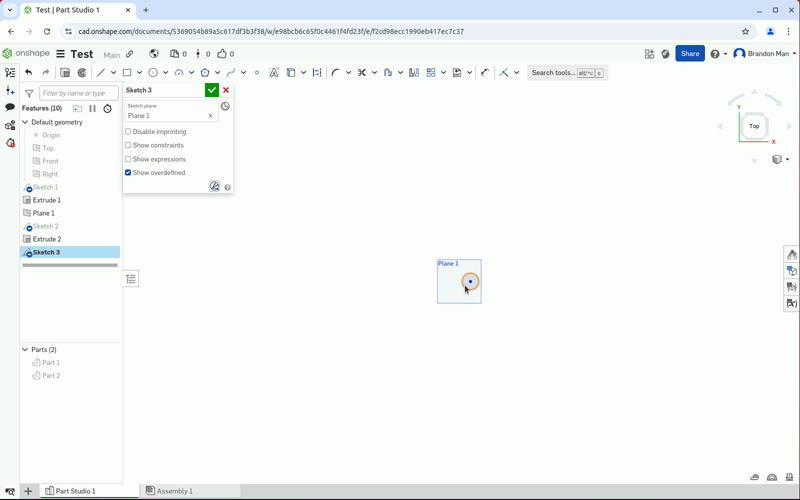
scroll(6)
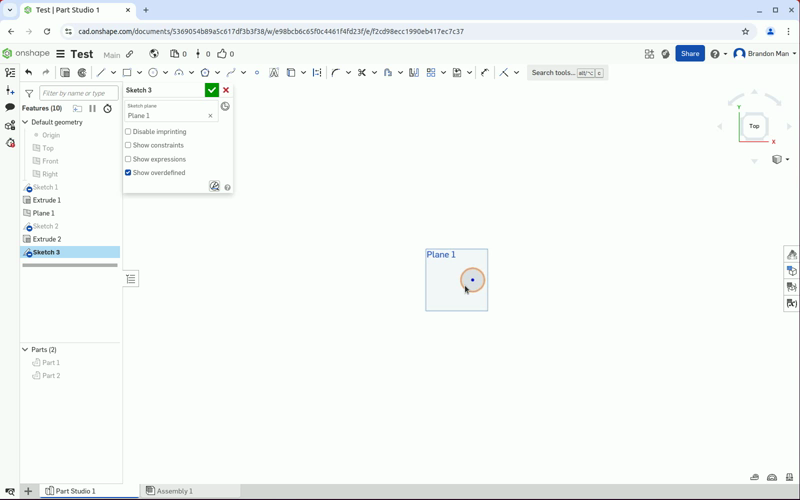
scroll(6)
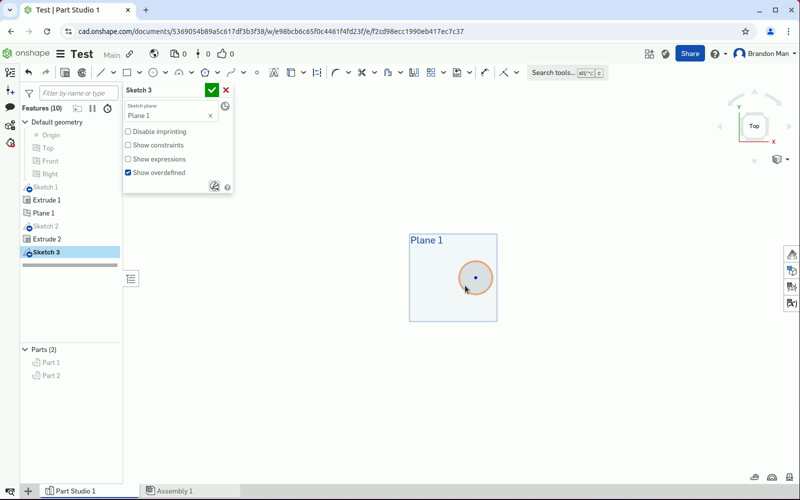
scroll(6)
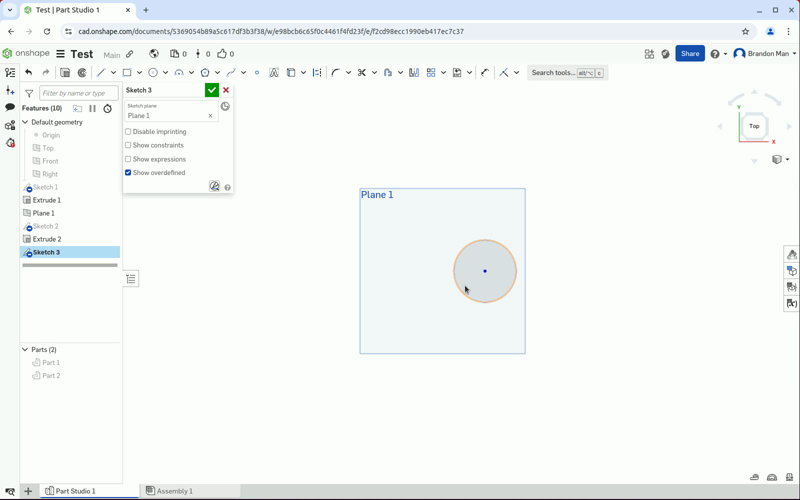
scroll(6)
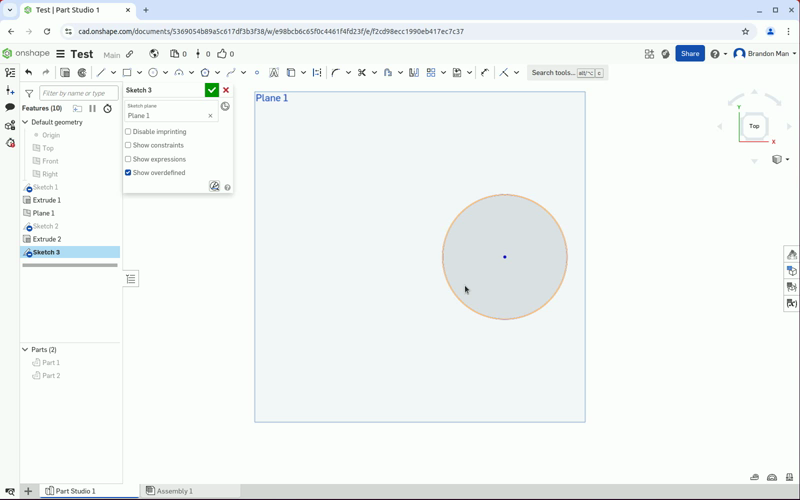
click(465, 285)
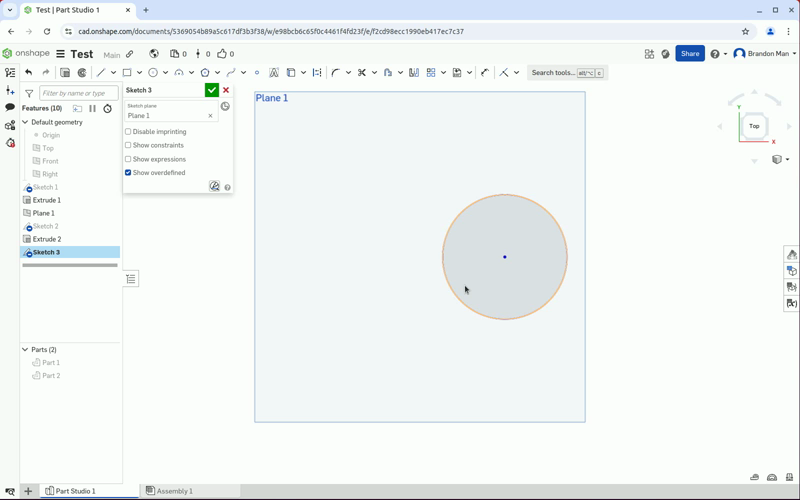
scroll(-6)
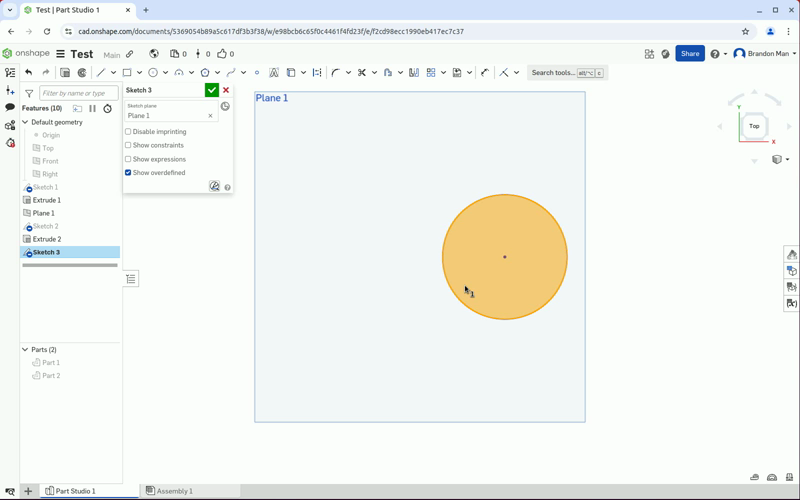
scroll(-6)
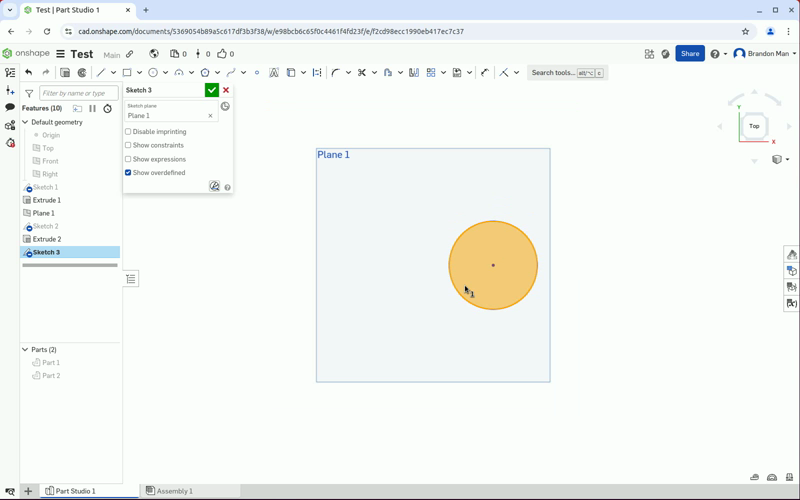
scroll(-6)
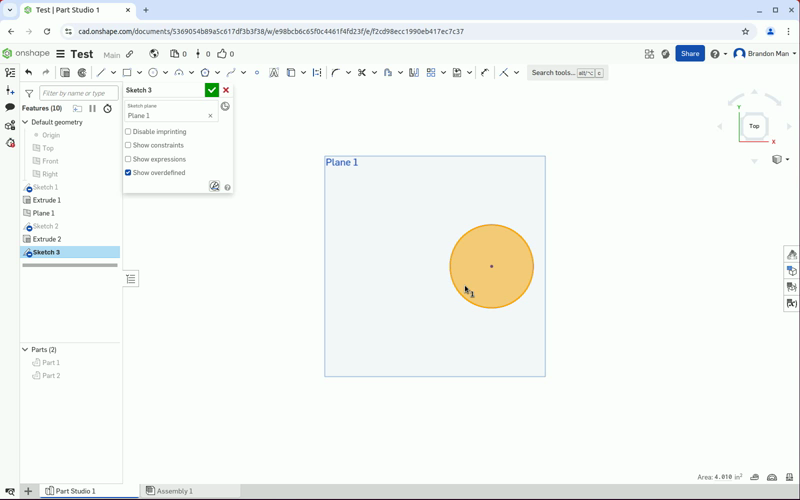
scroll(-6)
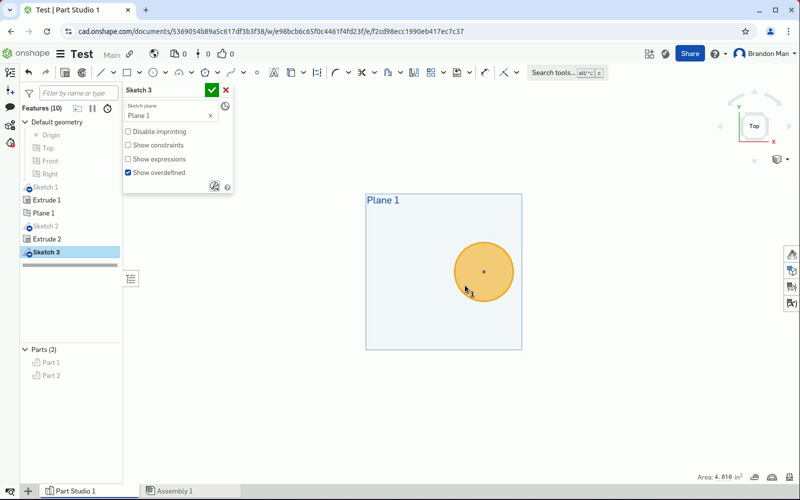
scroll(-6)
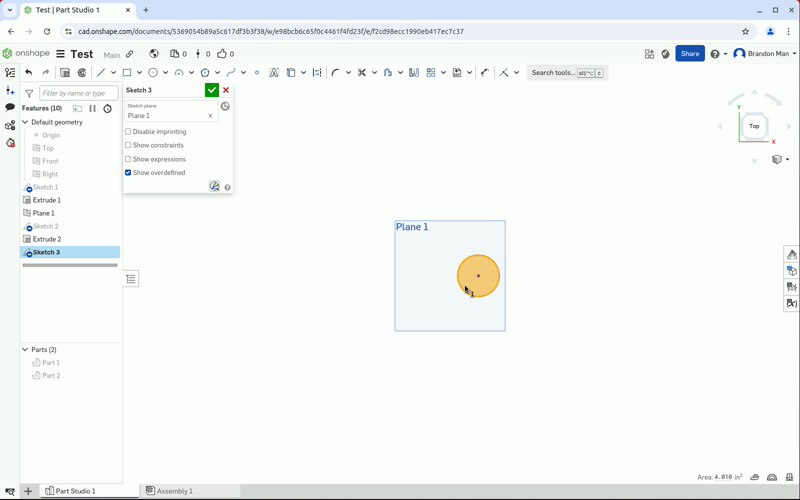
scroll(-6)
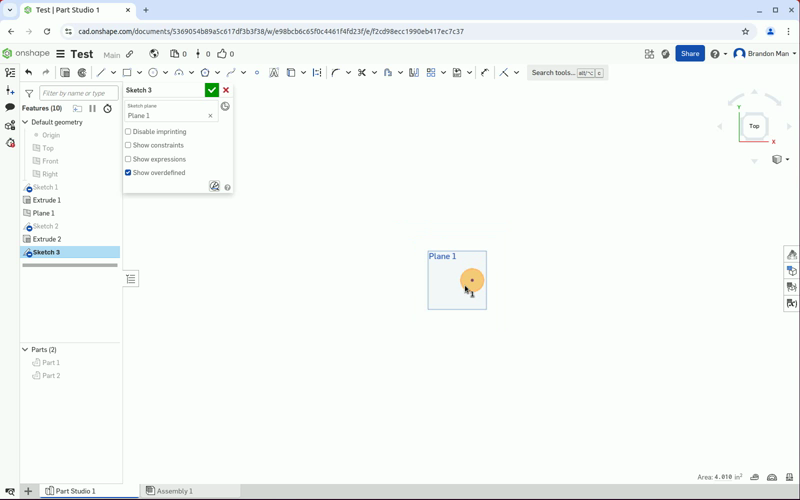
scroll(-6)
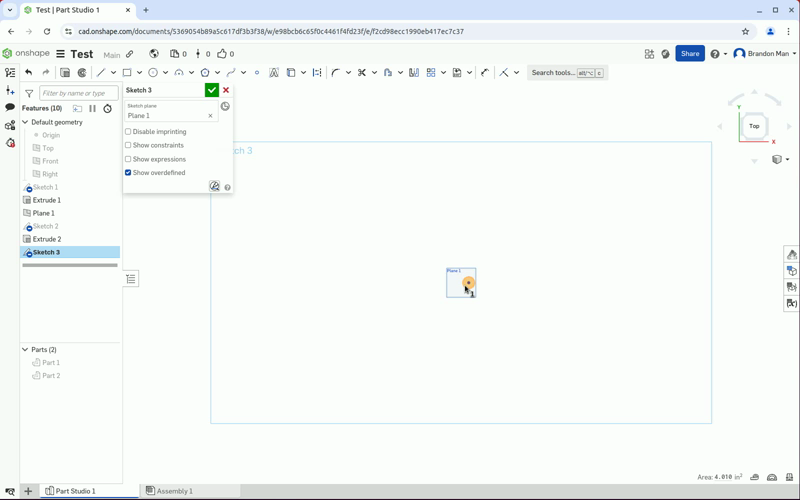
mouse_move(73, 352)
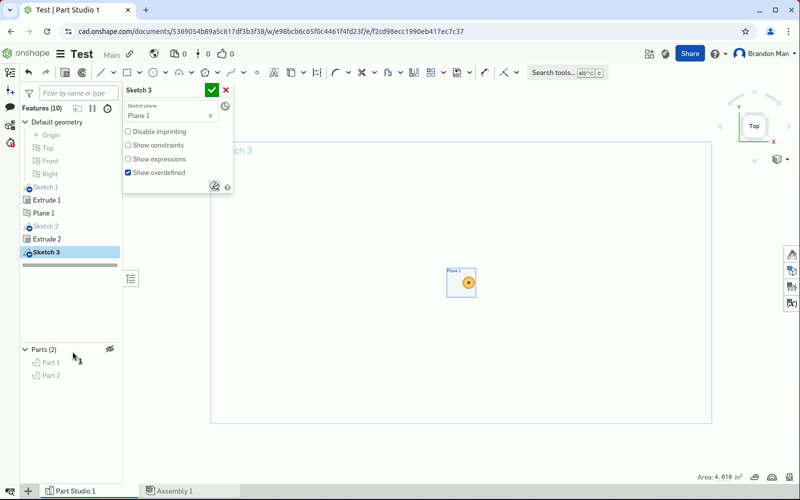
key(shift+y)
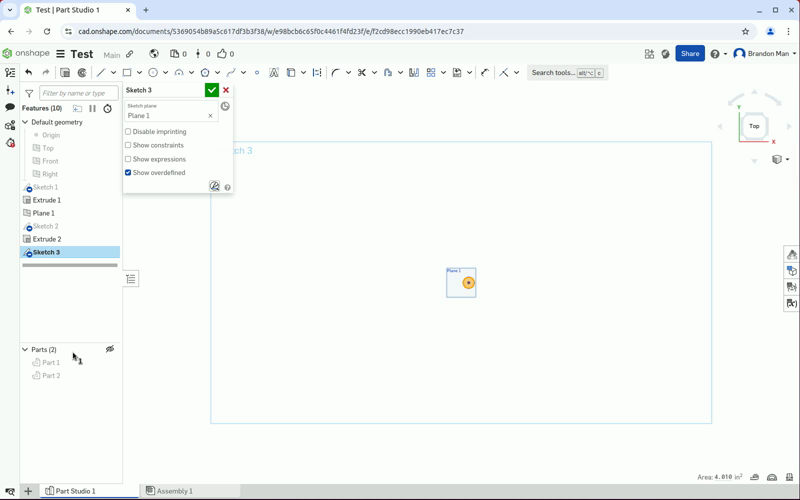
key(shift+e)
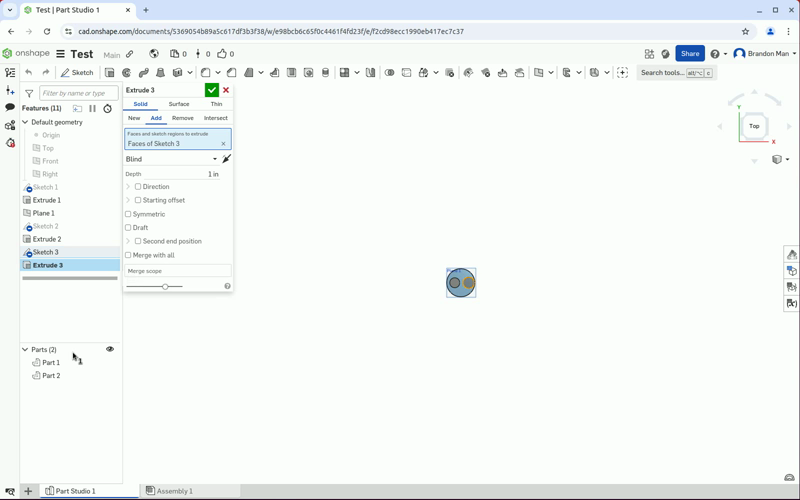
mouse_move(143, 106)
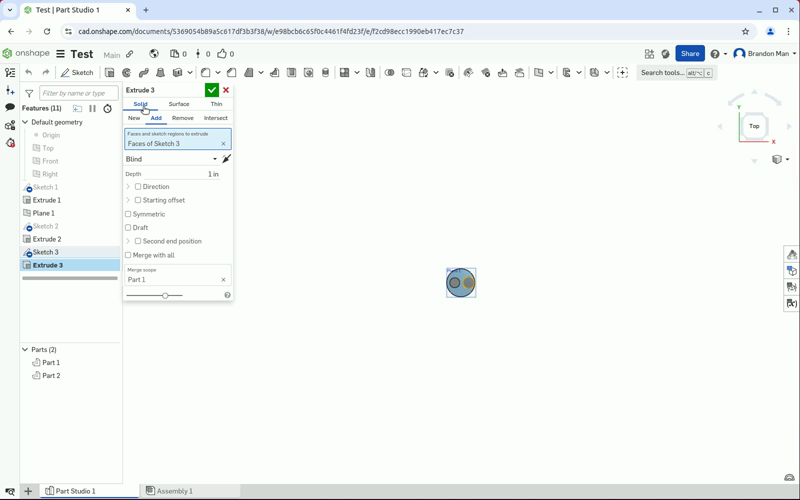
click(143, 106)
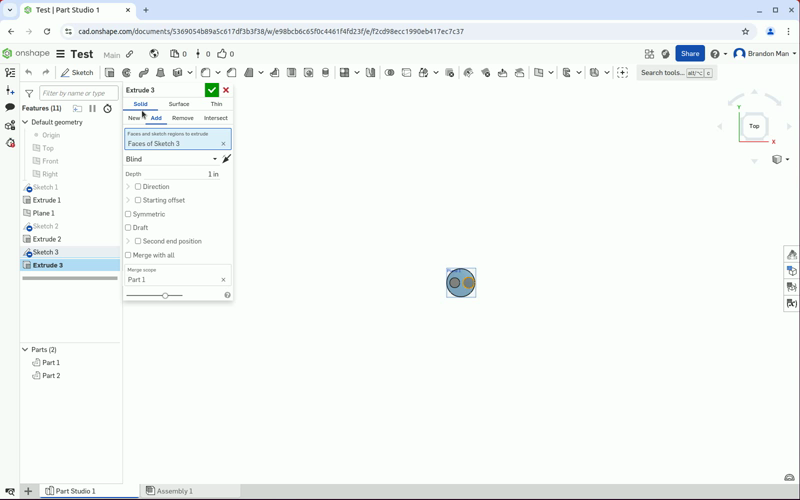
mouse_move(137, 120)
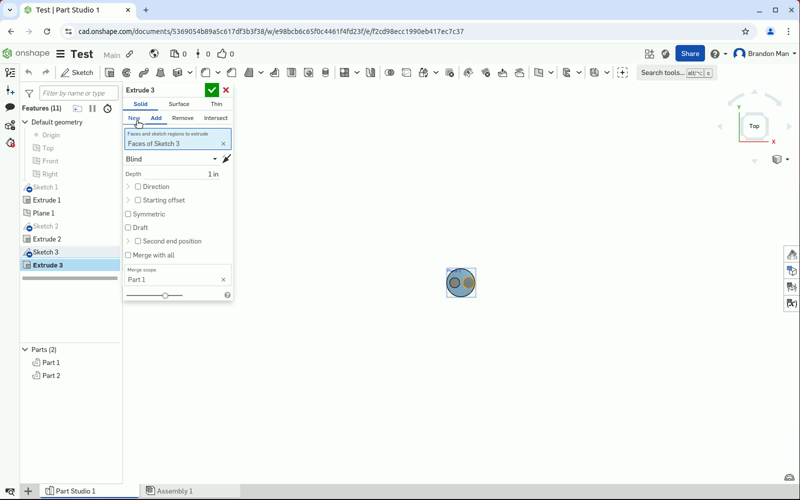
click(137, 120)
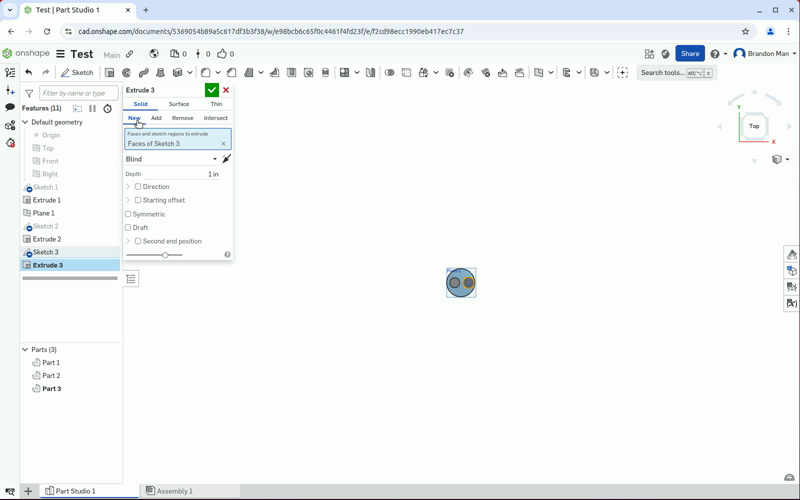
key(tab, 4)
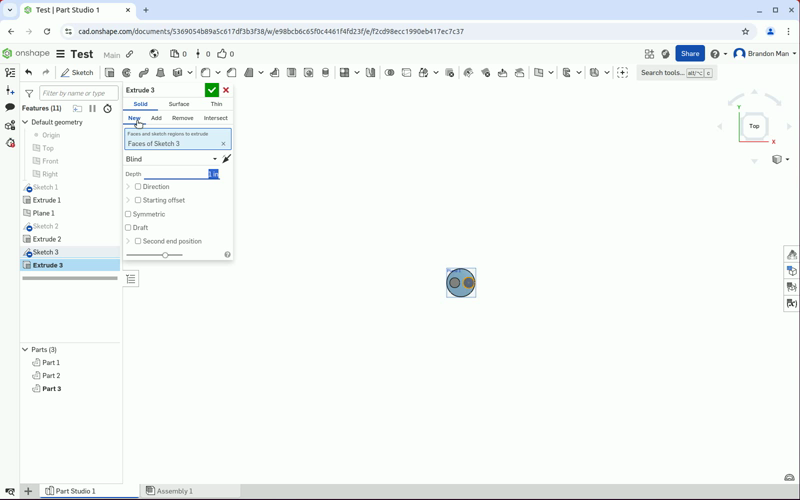
text(9.147)
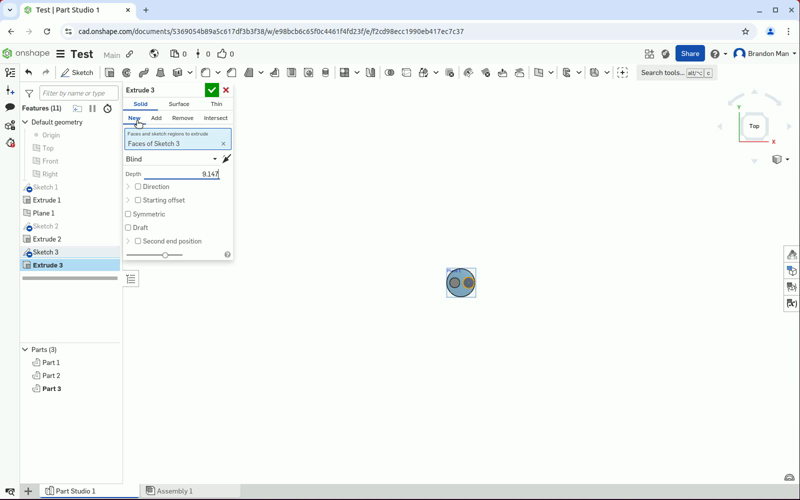
key(enter)
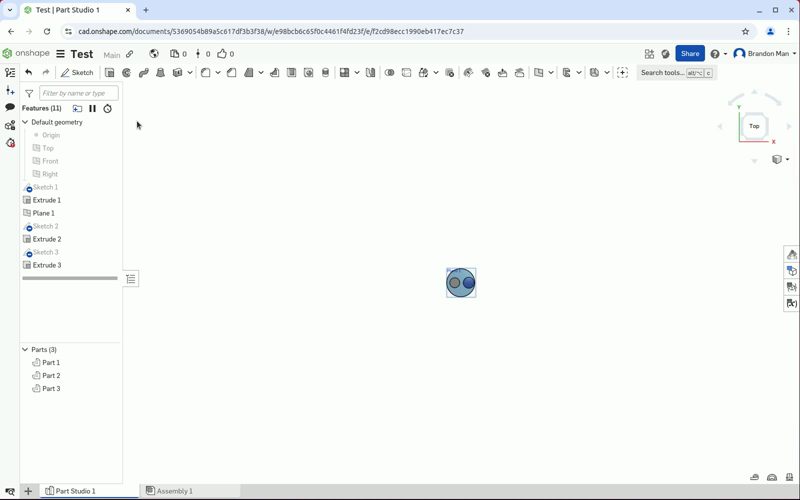
key(shift+h)
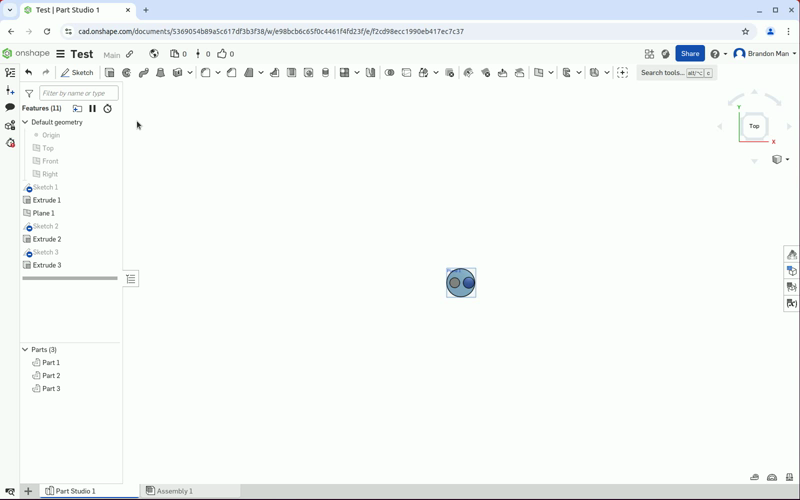
key(shift+h)
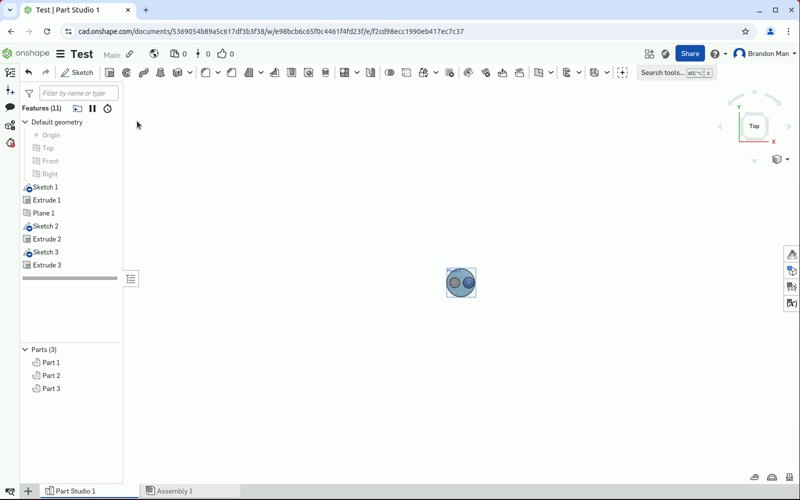
key(shift+7)
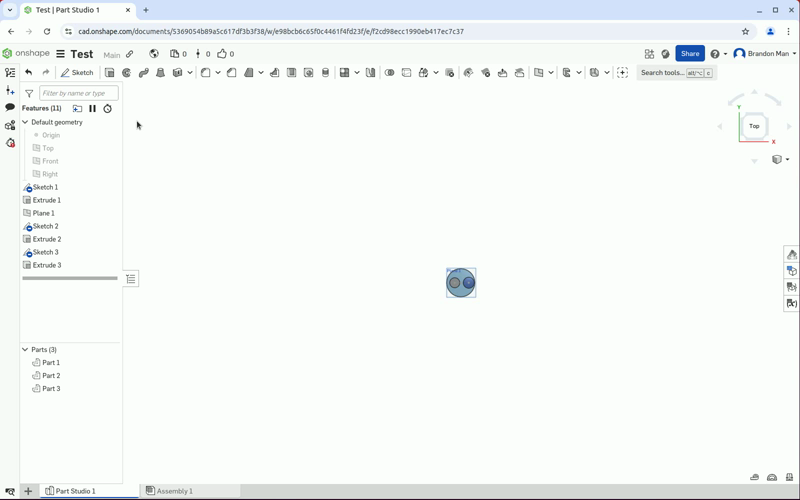
key(up, 3)
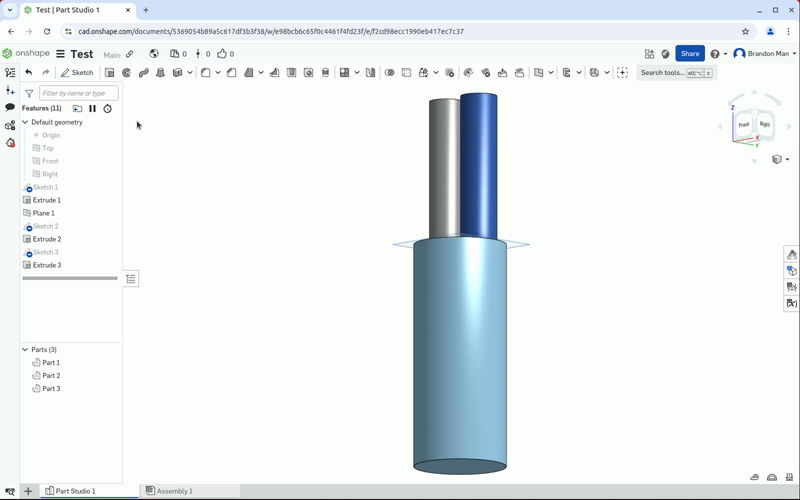
key(left, 3)
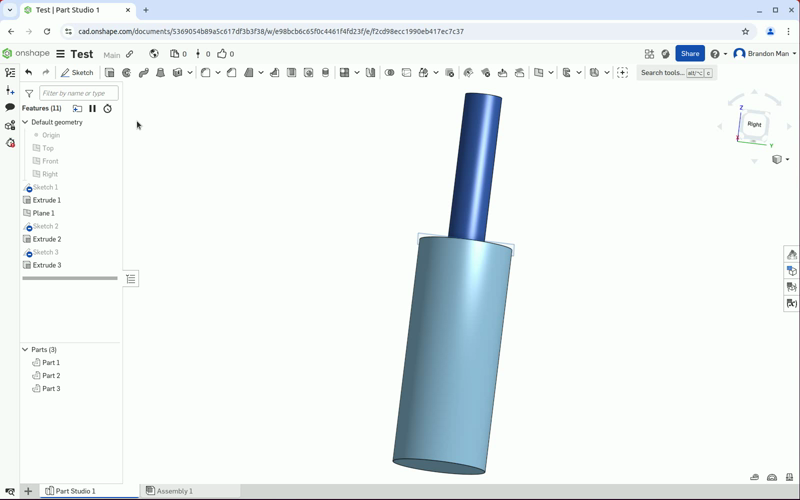
key(right, 3)
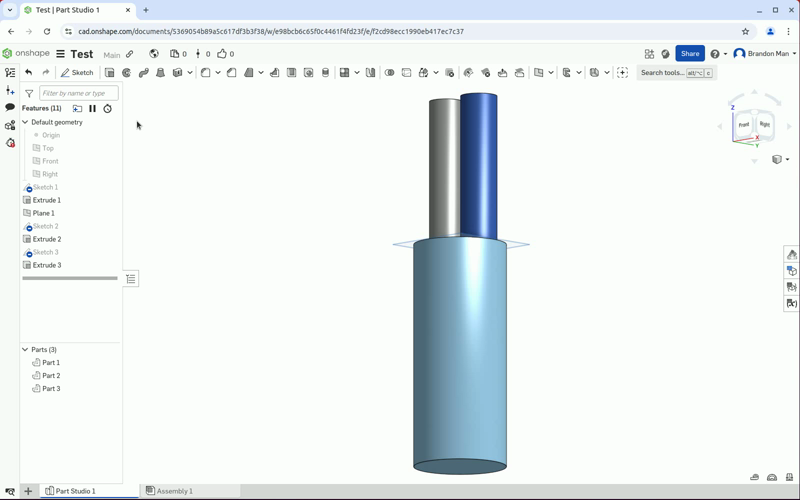
key(down, 3)
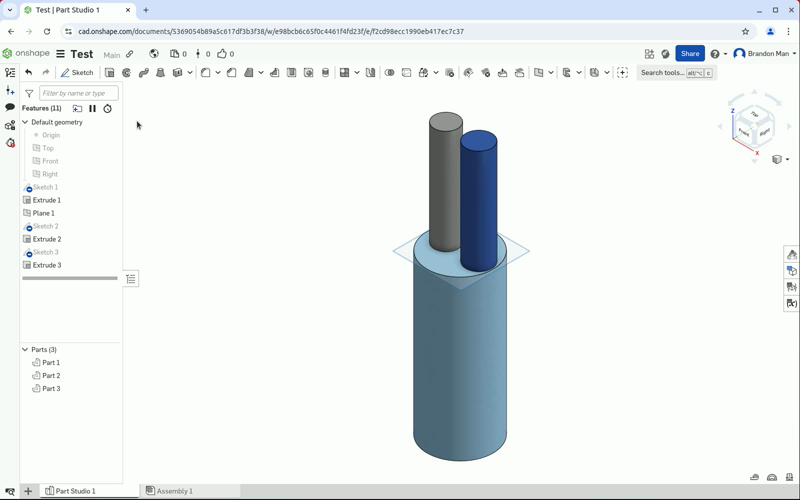
mouse_move(73, 189)
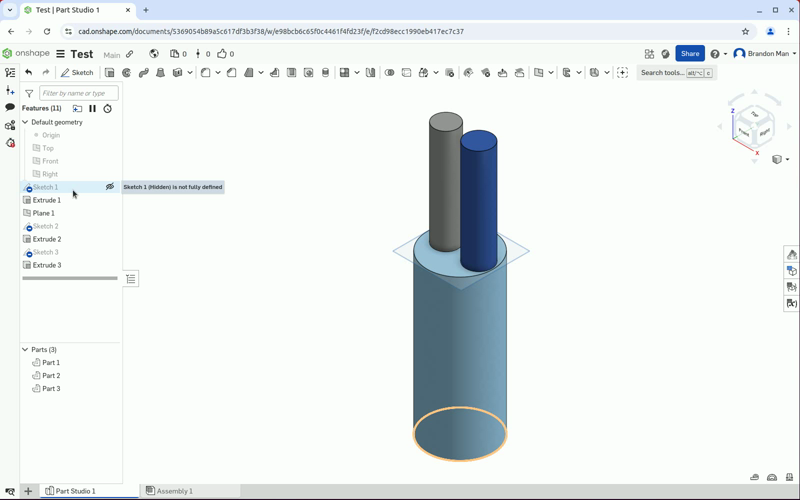
click(73, 189)